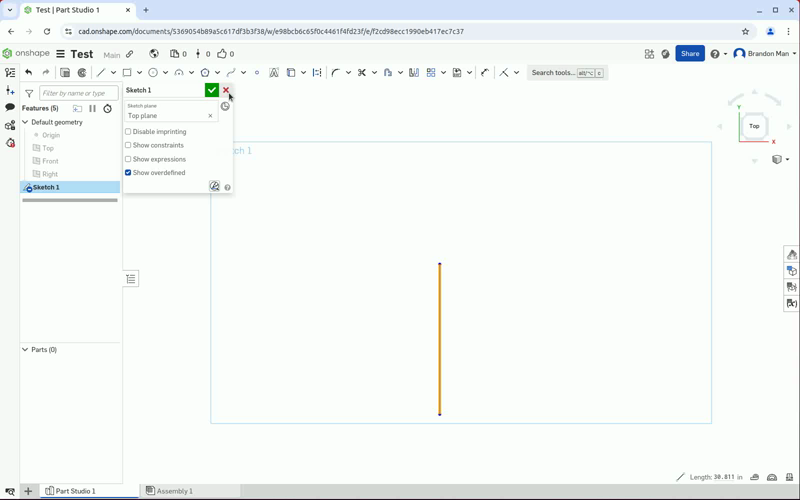
key(shift+h)
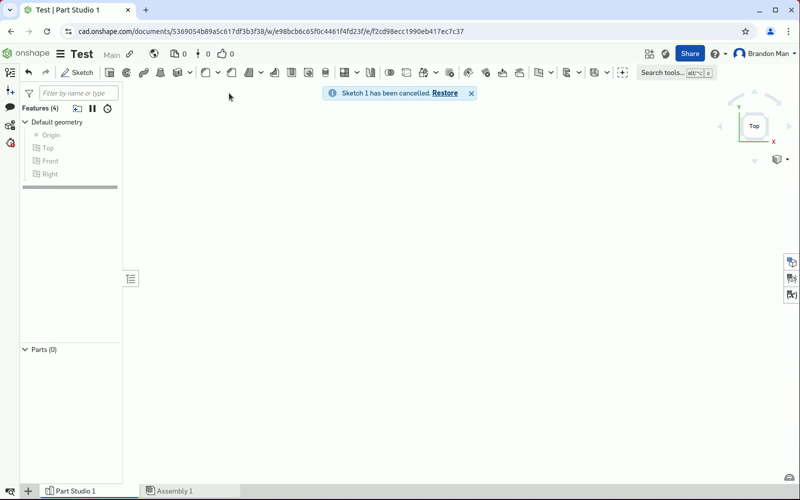
mouse_move(73, 352)
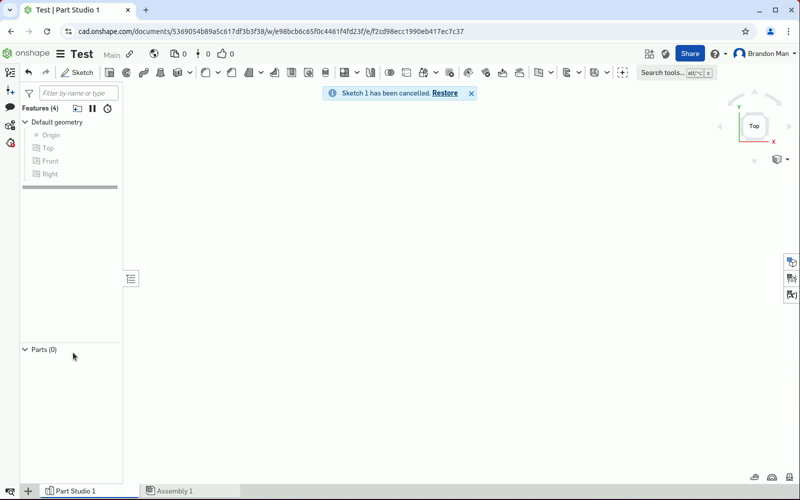
key(y)
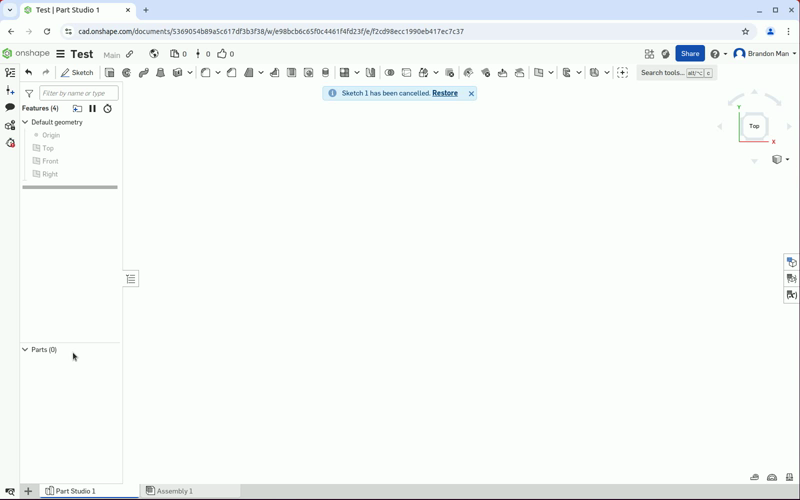
key(shift+p)
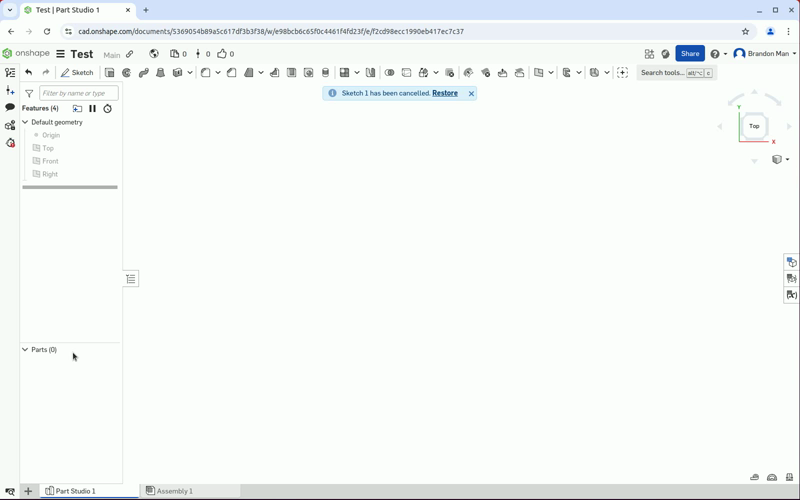
key(space)
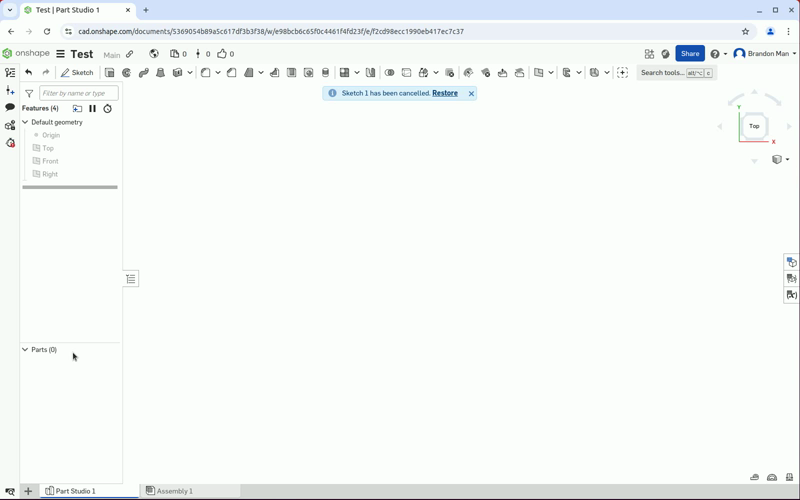
key_down(shift)
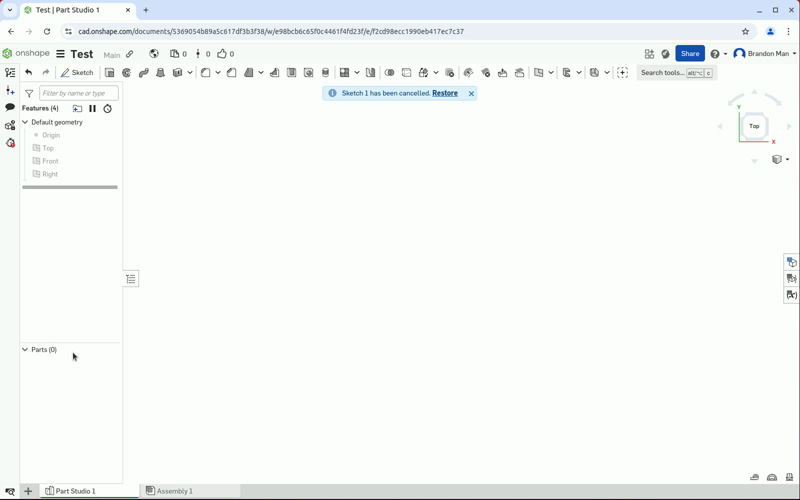
key(up)
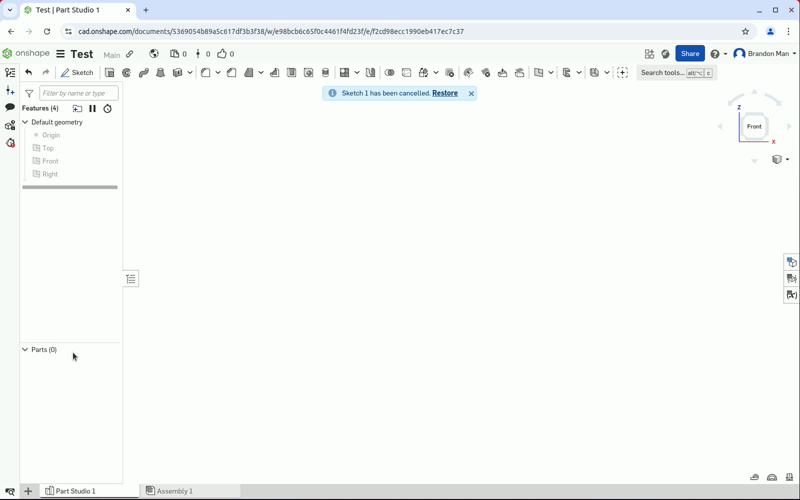
key_up(shift)
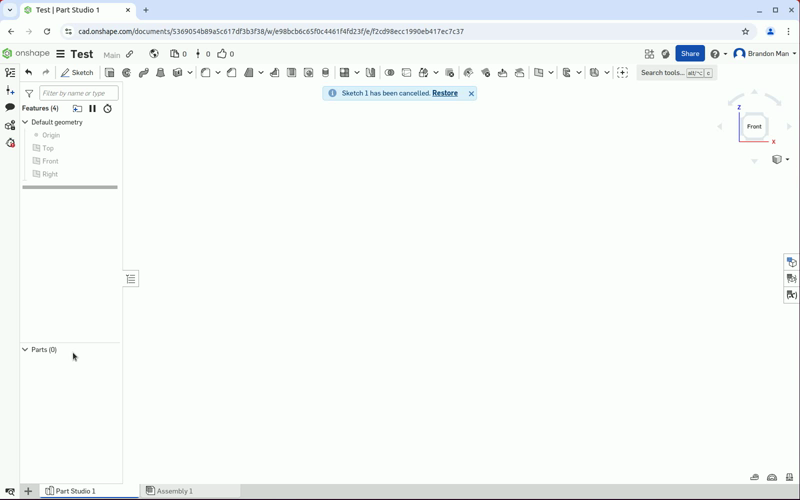
mouse_move(73, 352)
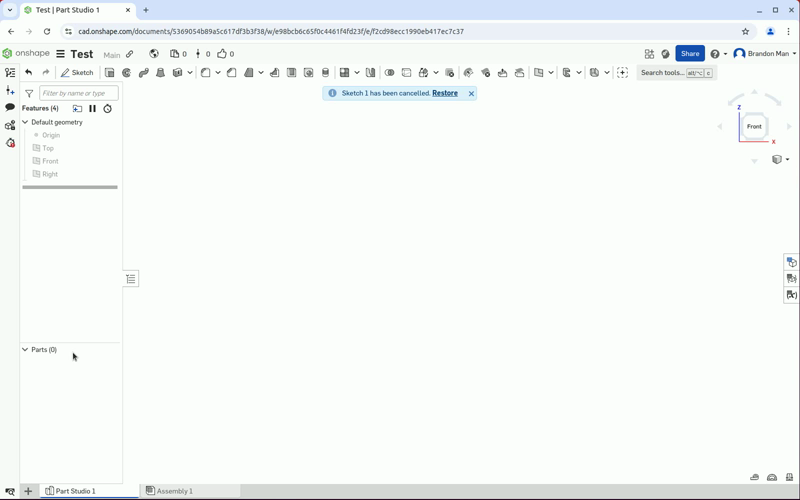
key(shift+y)
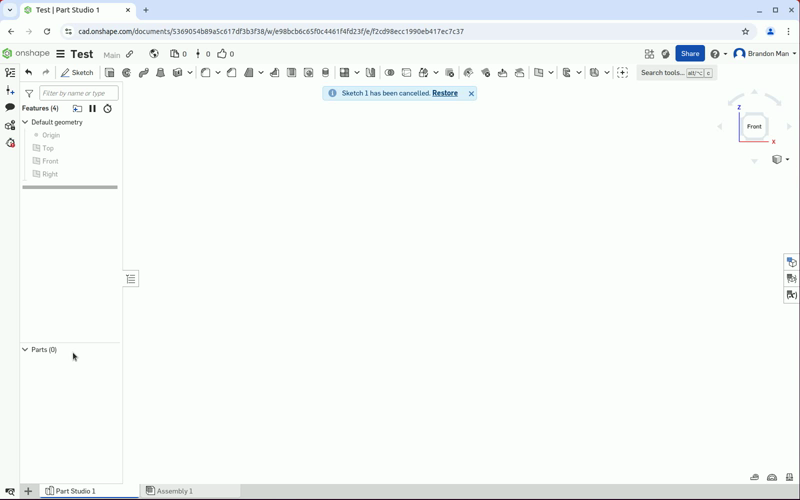
key(shift+s)
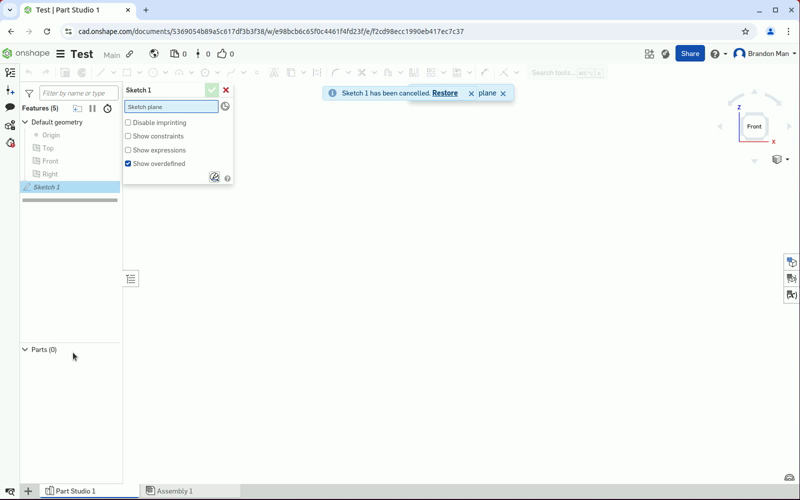
mouse_move(73, 163)
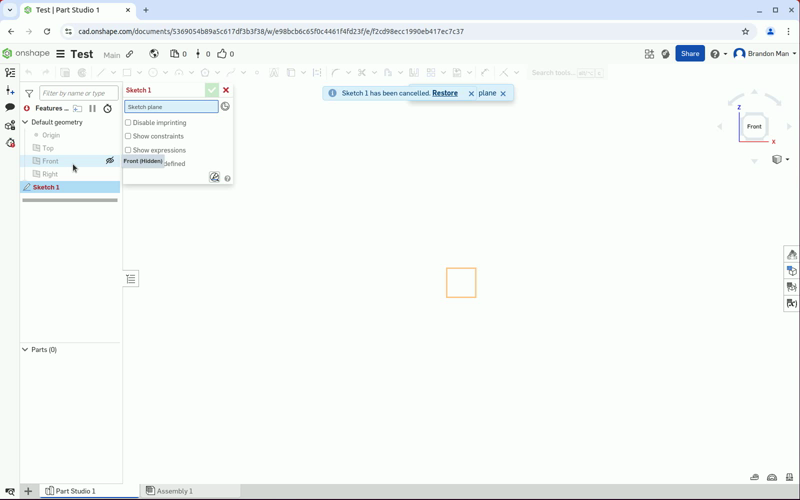
click(73, 163)
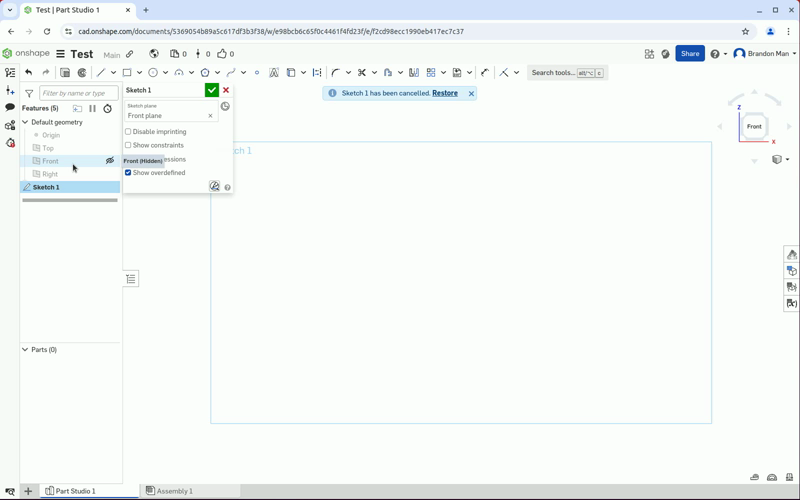
mouse_move(73, 352)
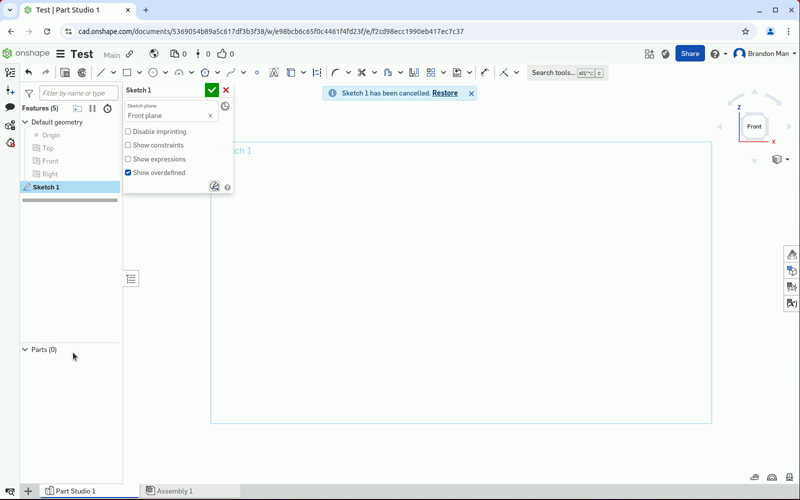
key(y)
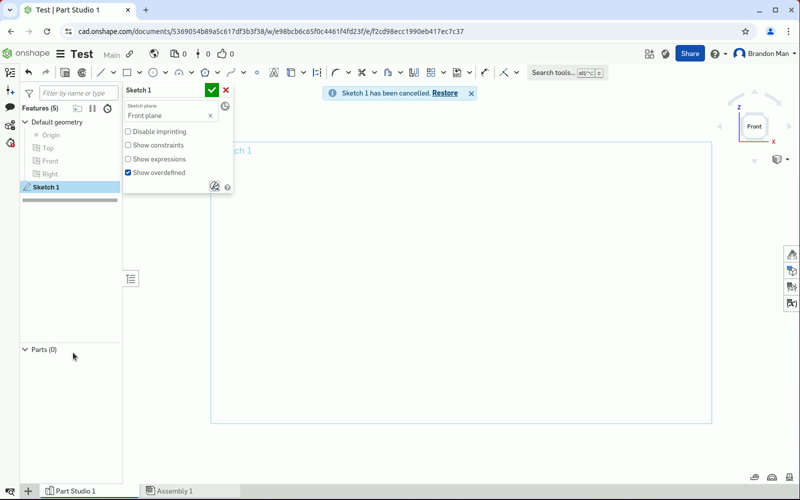
key(a)
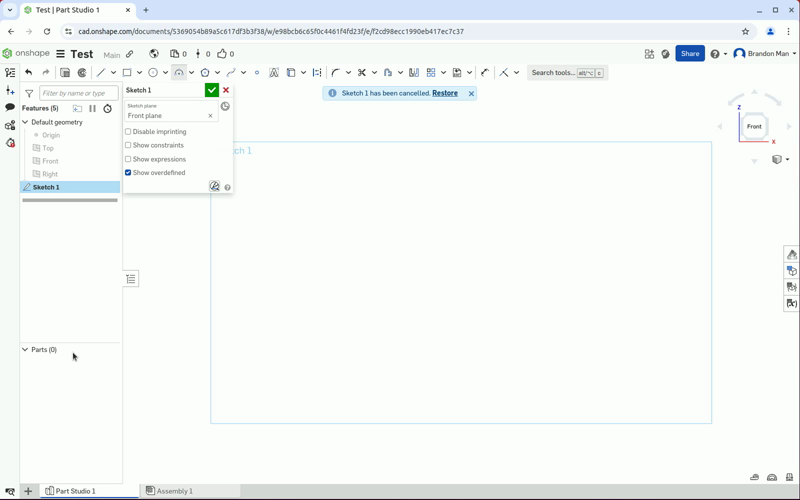
key_down(shift)
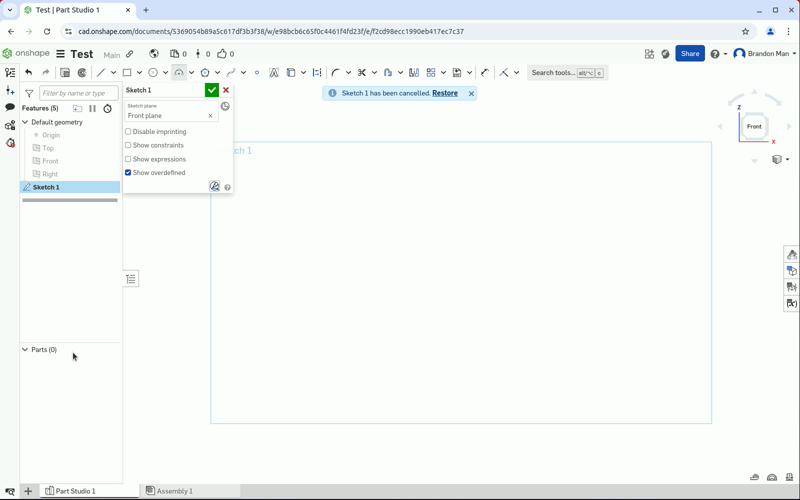
mouse_move(483, 393)
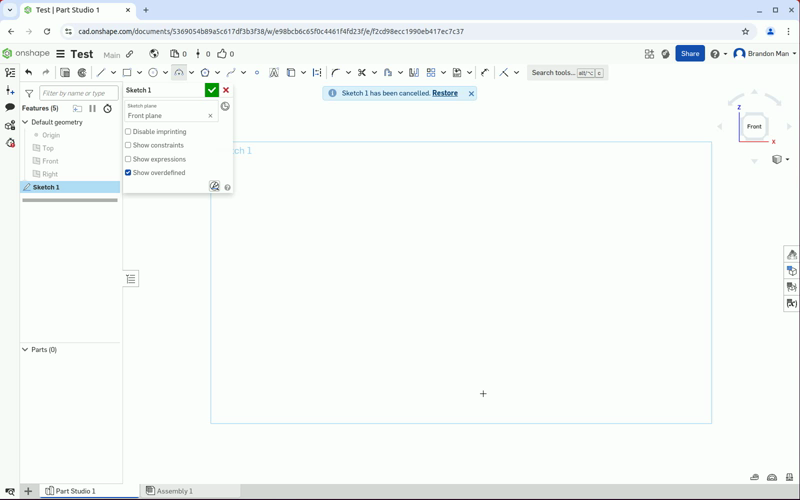
click(483, 393)
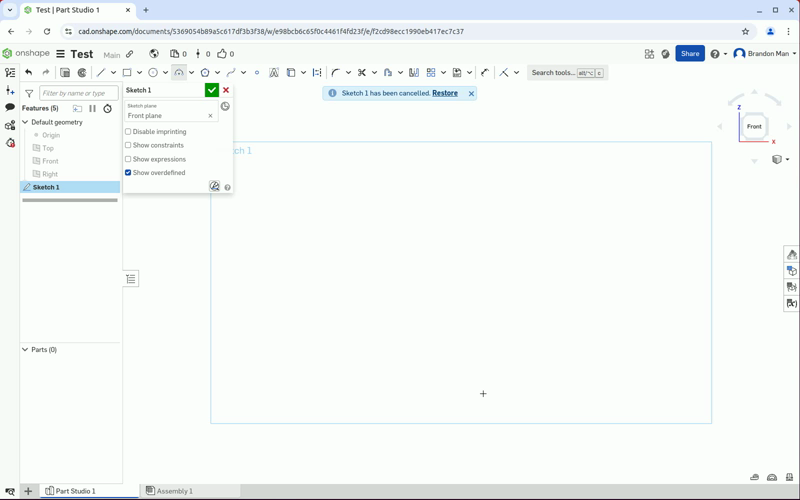
key_up(shift)
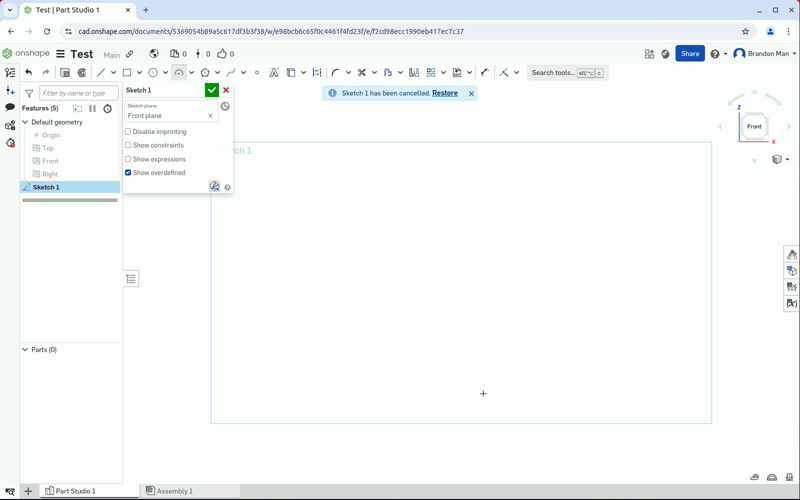
key_down(shift)
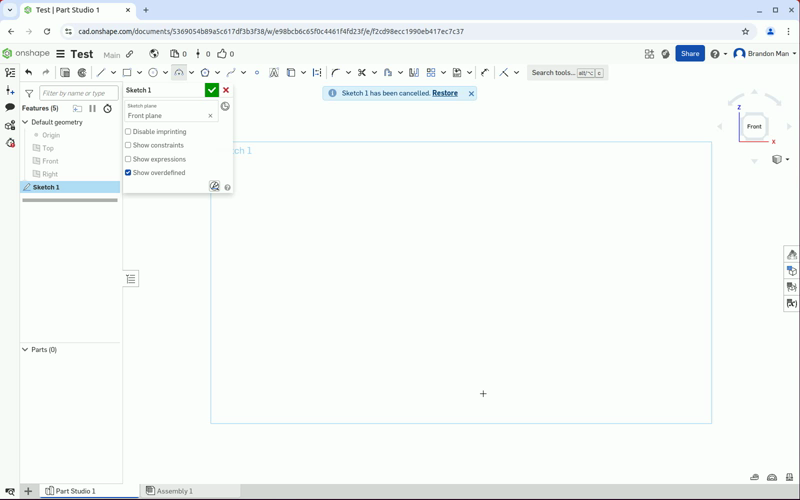
mouse_move(540, 205)
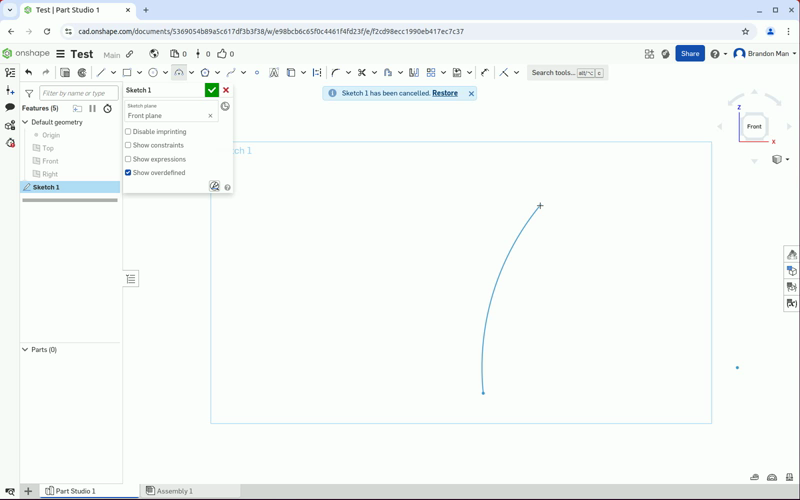
click(540, 205)
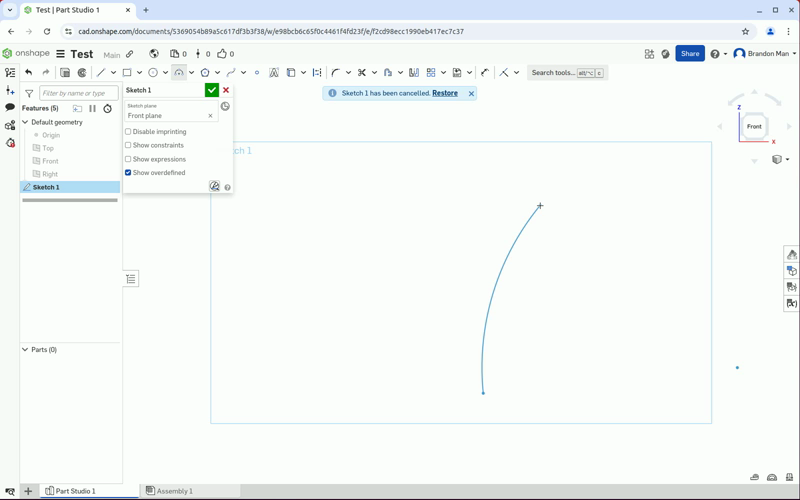
mouse_move(567, 315)
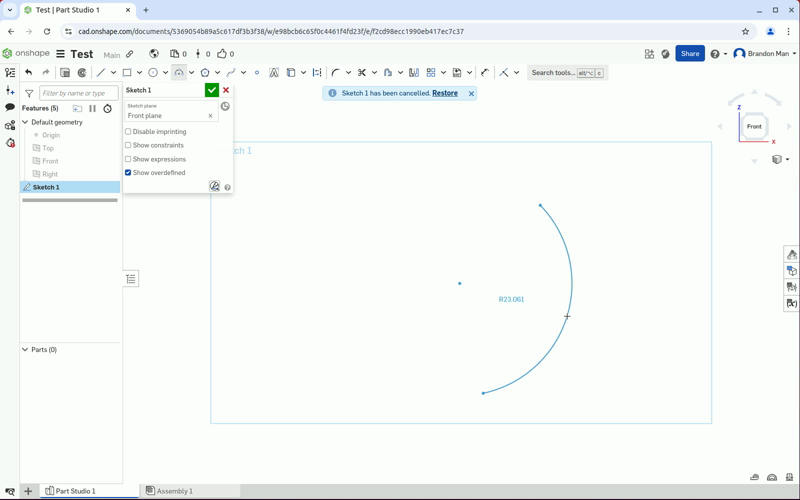
click(567, 315)
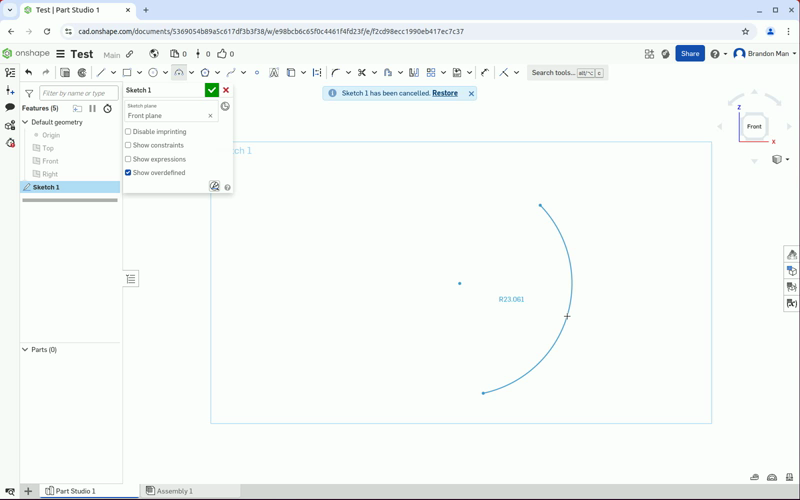
key_up(shift)
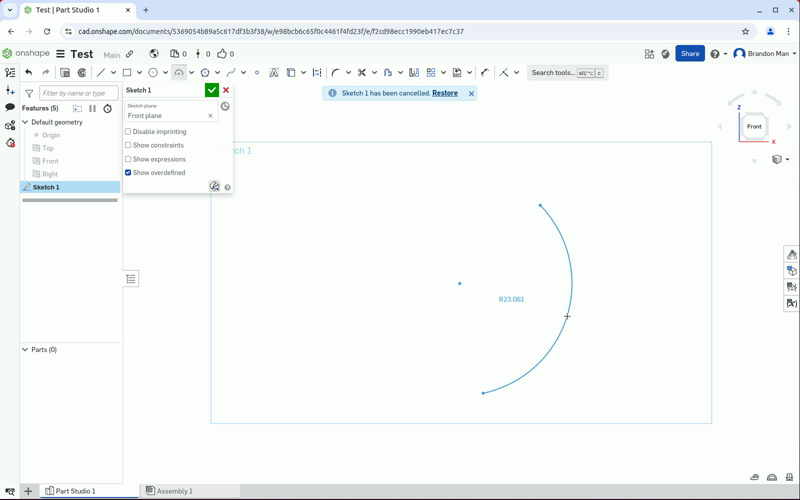
mouse_move(540, 205)
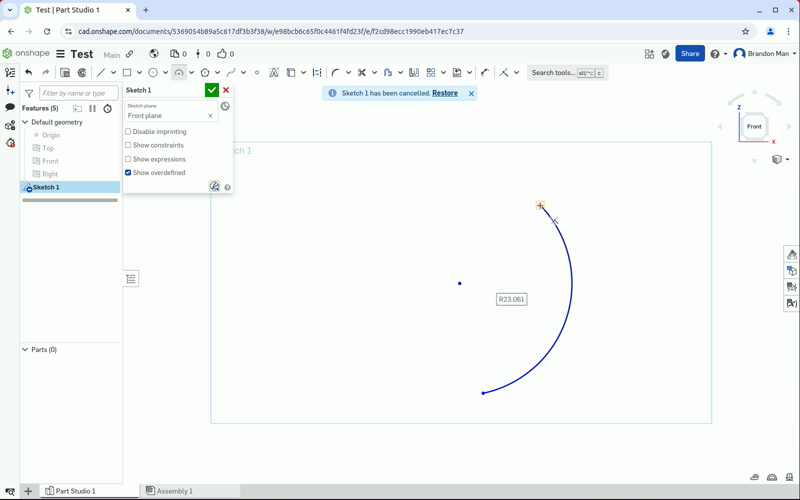
click(540, 205)
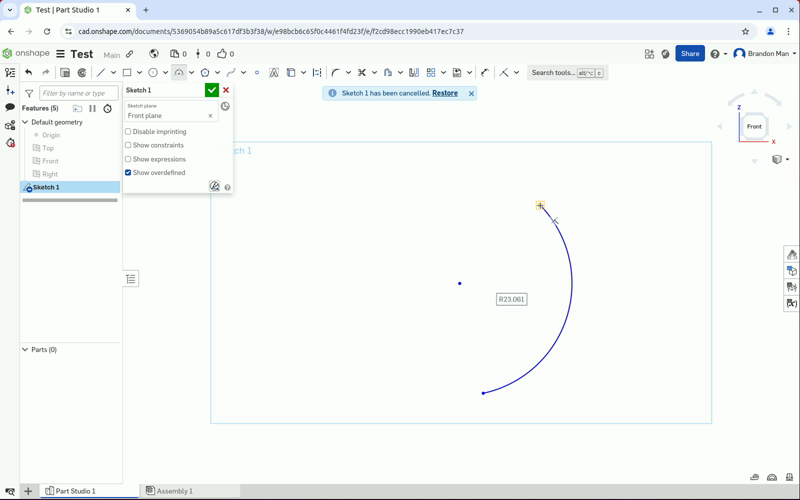
key_down(shift)
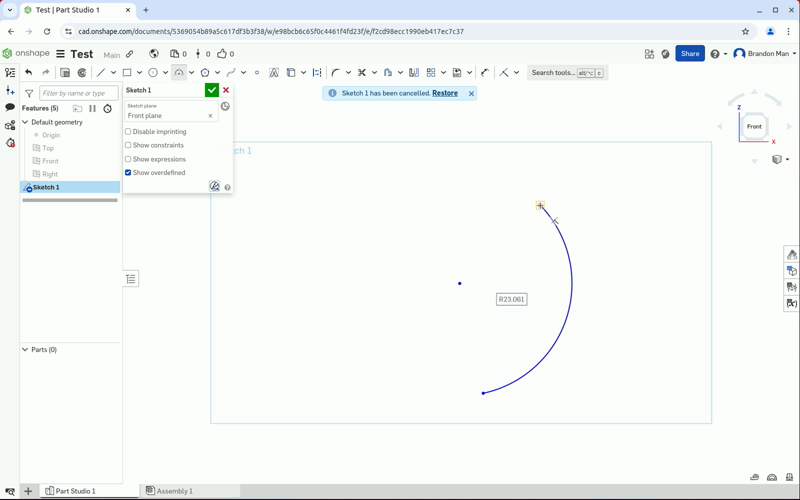
mouse_move(528, 213)
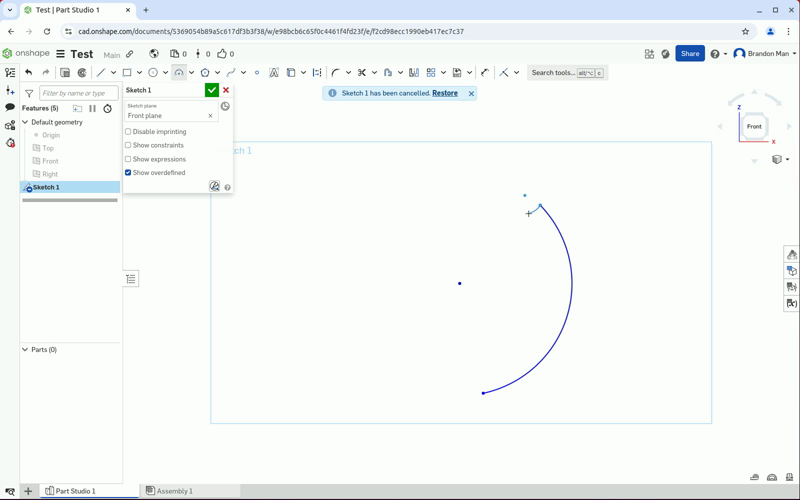
click(528, 213)
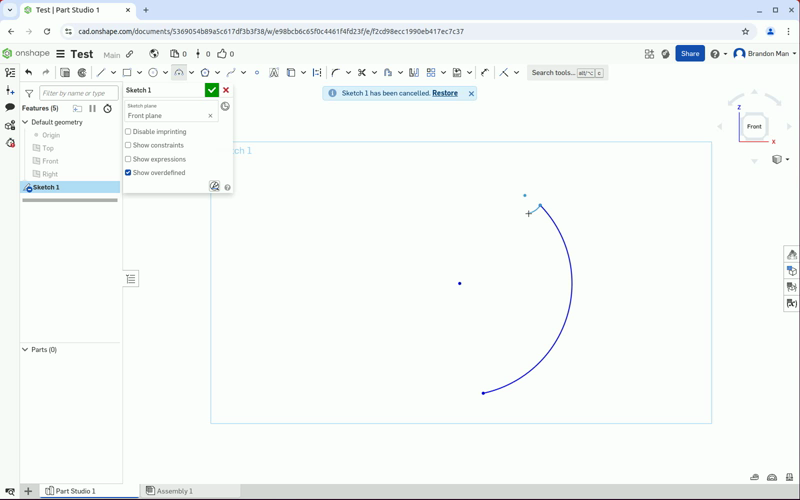
mouse_move(535, 210)
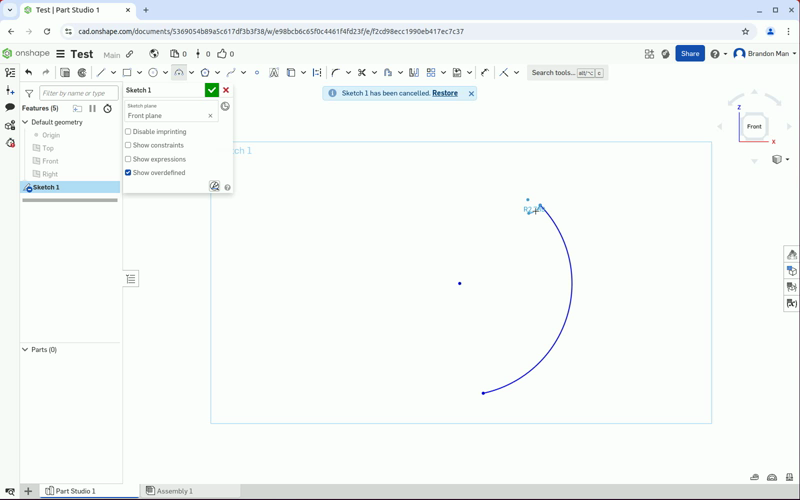
click(535, 210)
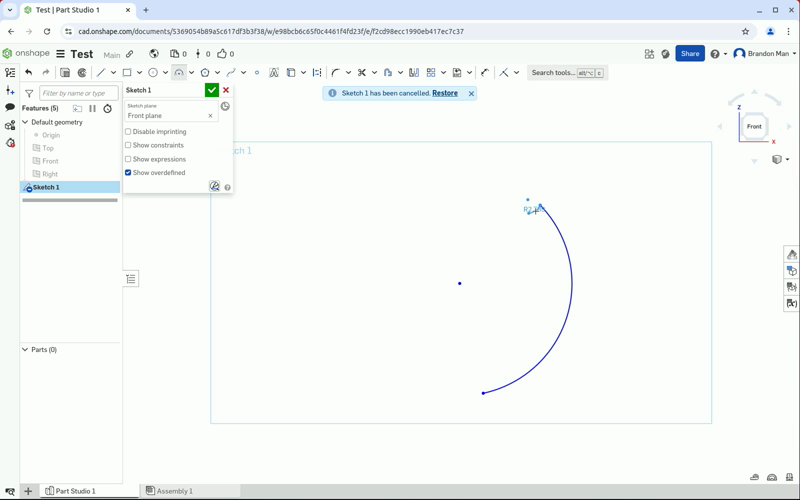
key_up(shift)
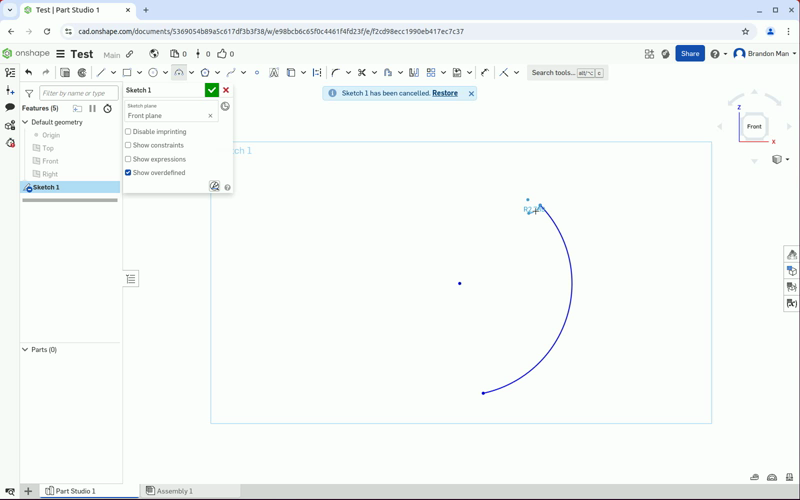
key(esc)
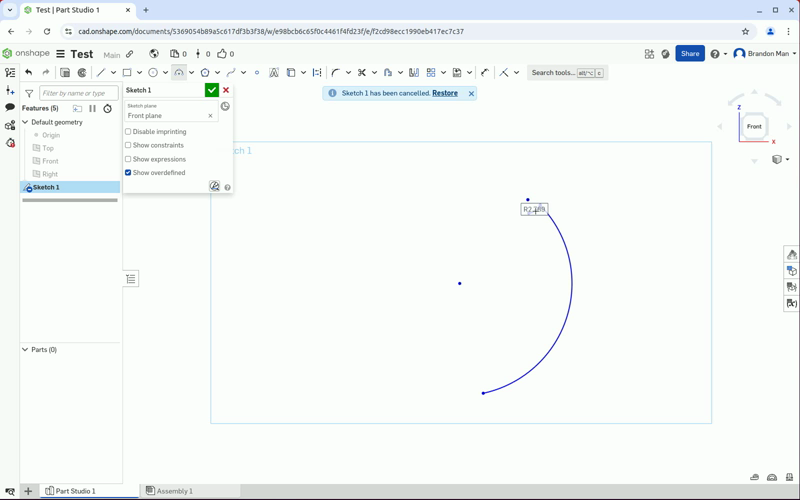
key(l)
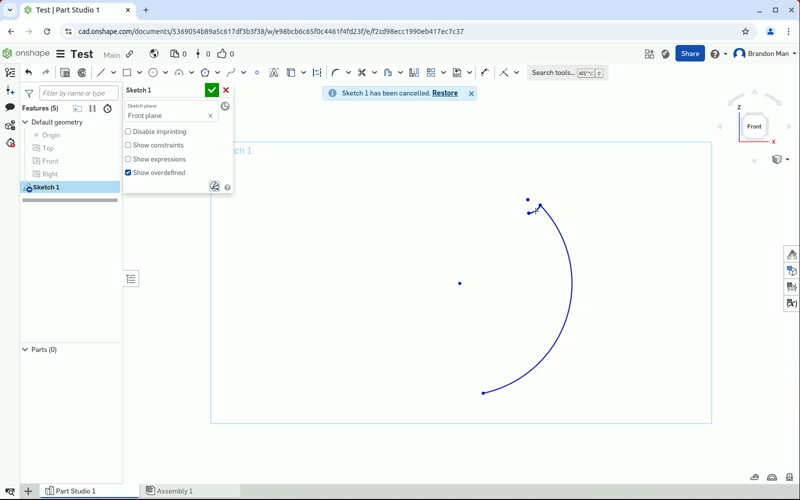
mouse_move(528, 213)
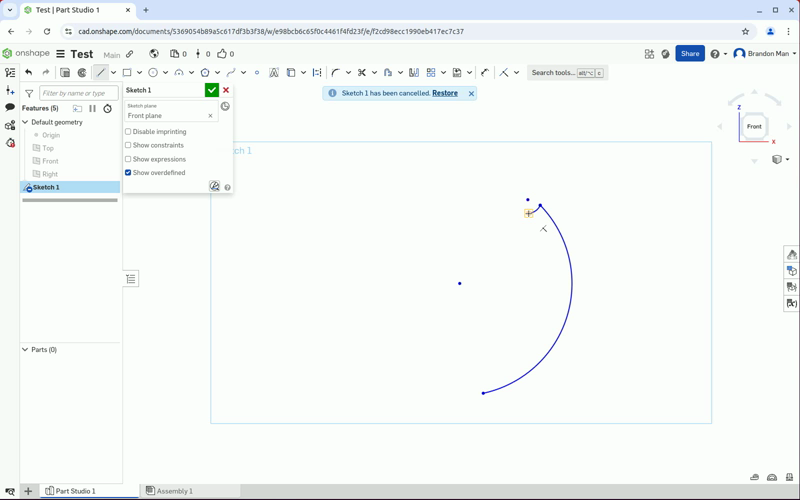
click(528, 213)
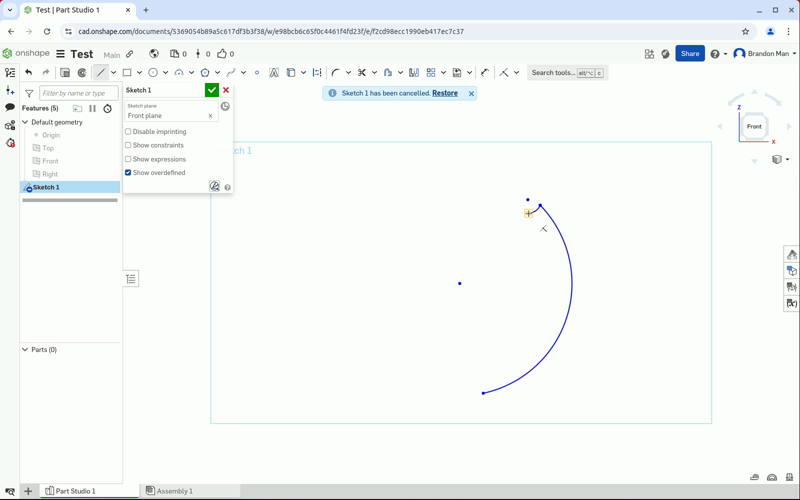
key_down(shift)
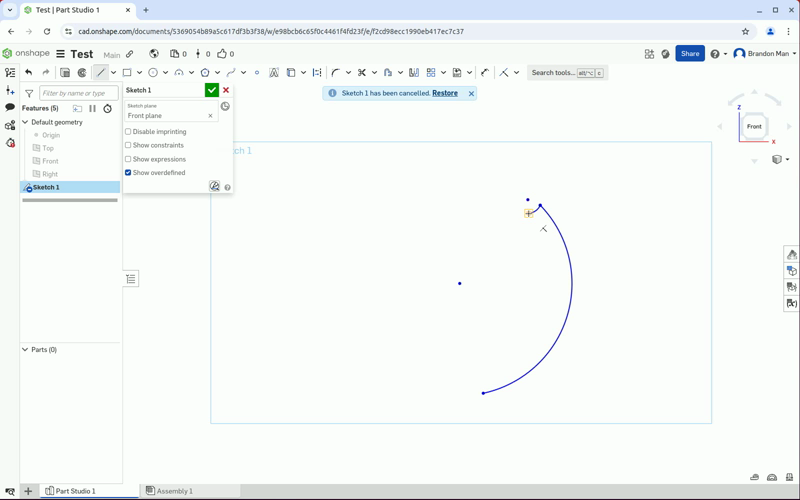
mouse_move(558, 213)
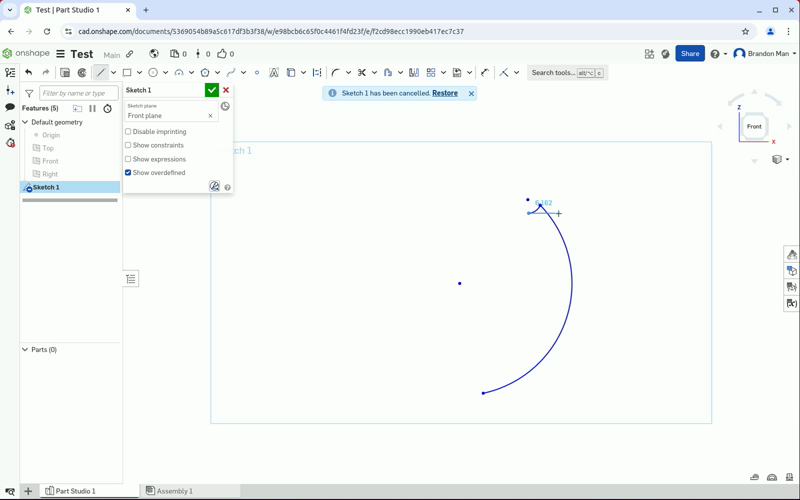
mouse_move(483, 213)
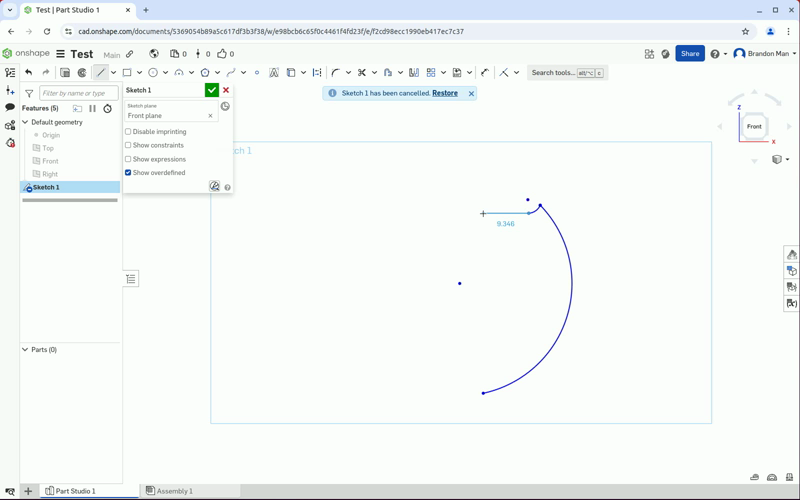
click(483, 213)
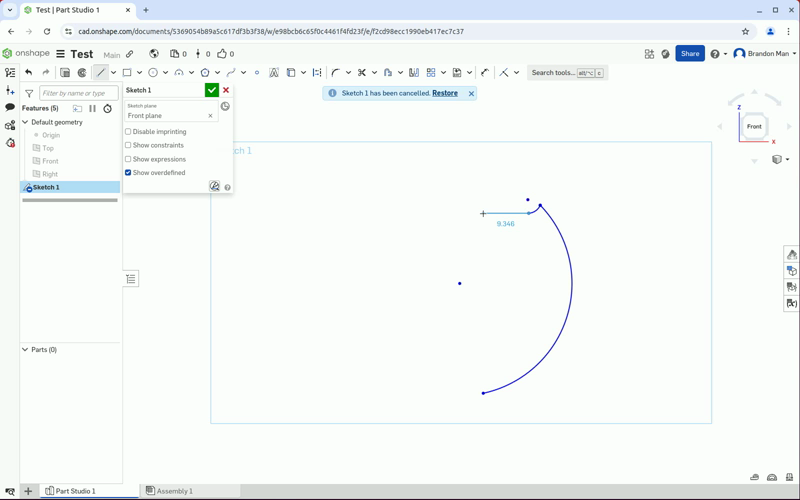
key_up(shift)
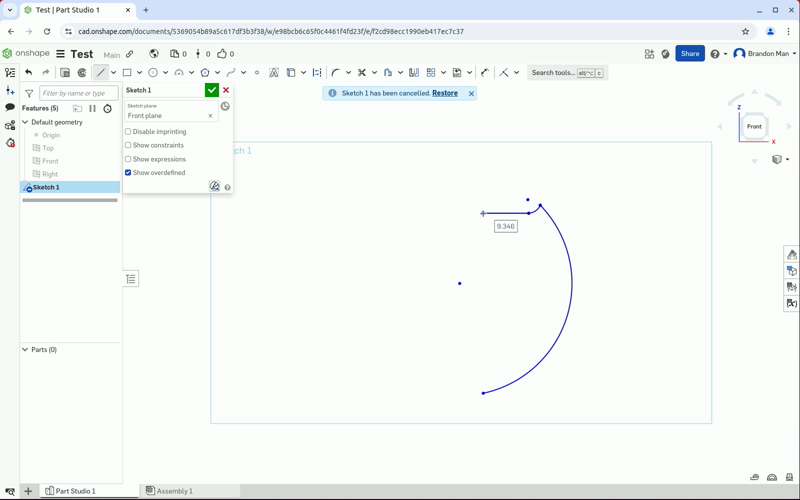
key_down(shift)
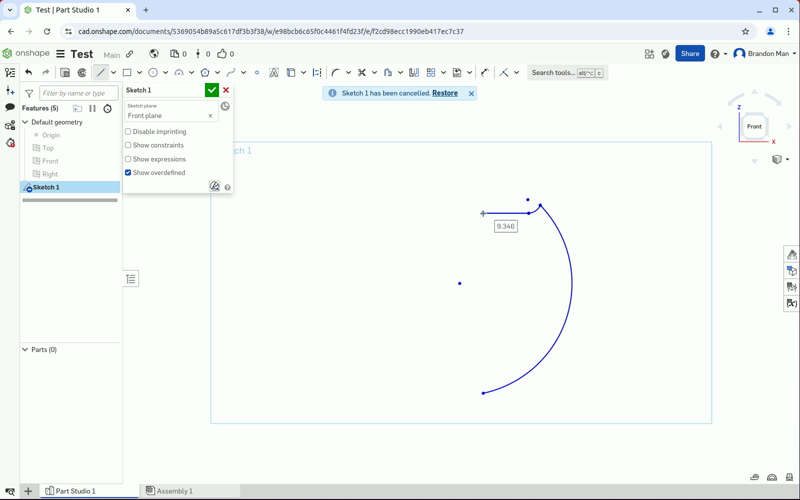
mouse_move(483, 284)
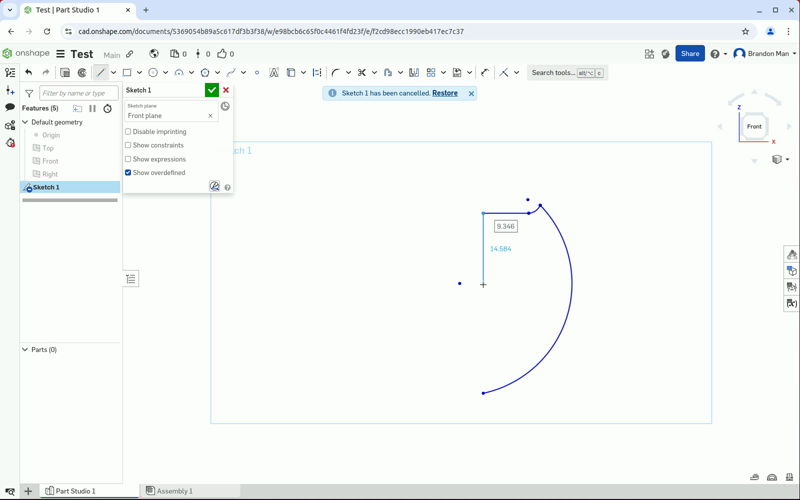
click(483, 284)
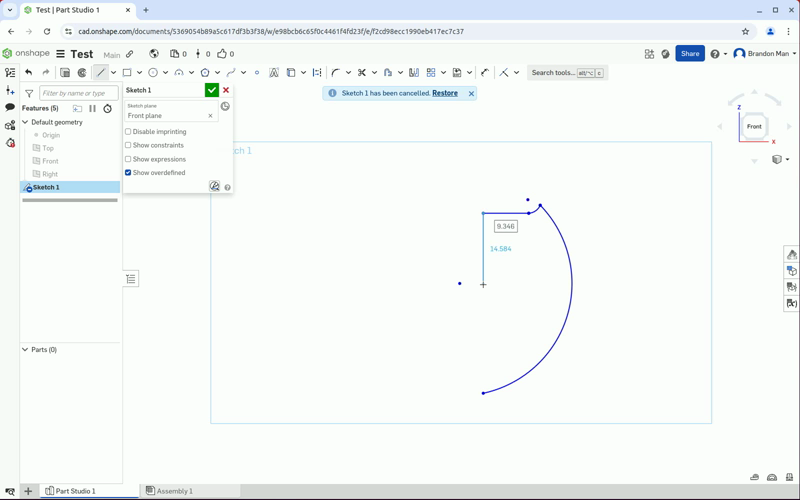
key_up(shift)
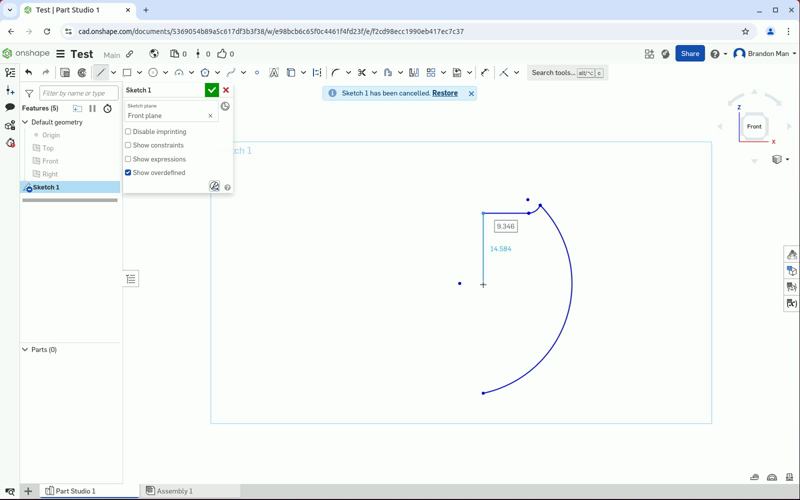
key_down(shift)
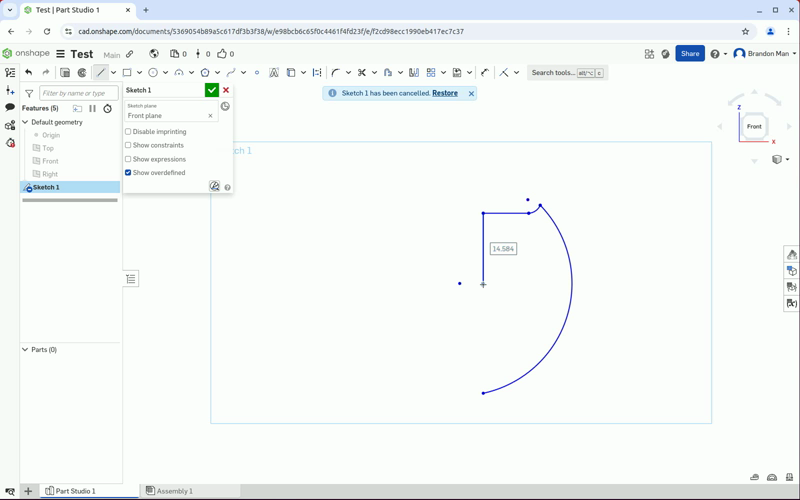
mouse_move(483, 393)
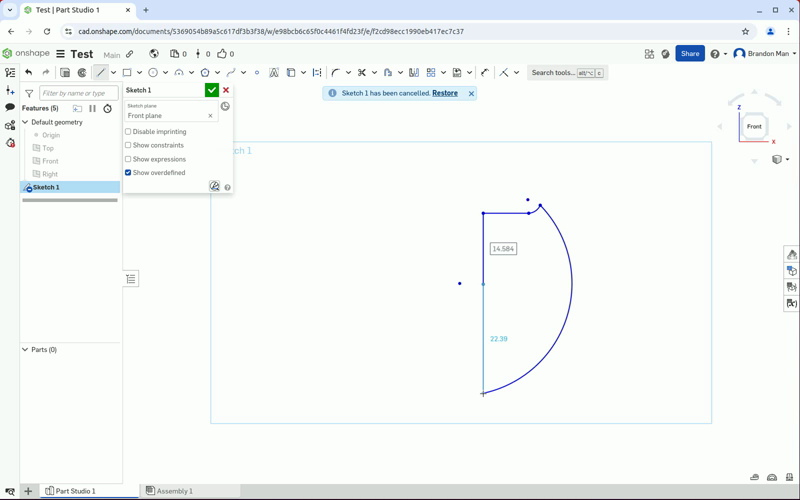
key_up(shift)
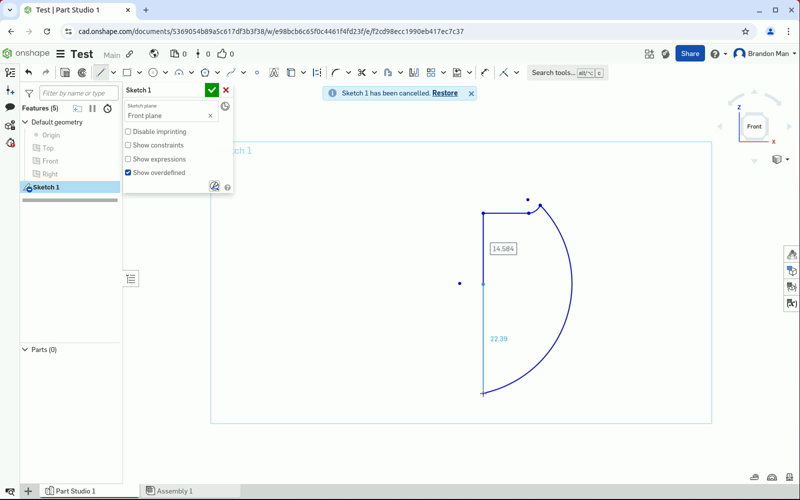
click(483, 393)
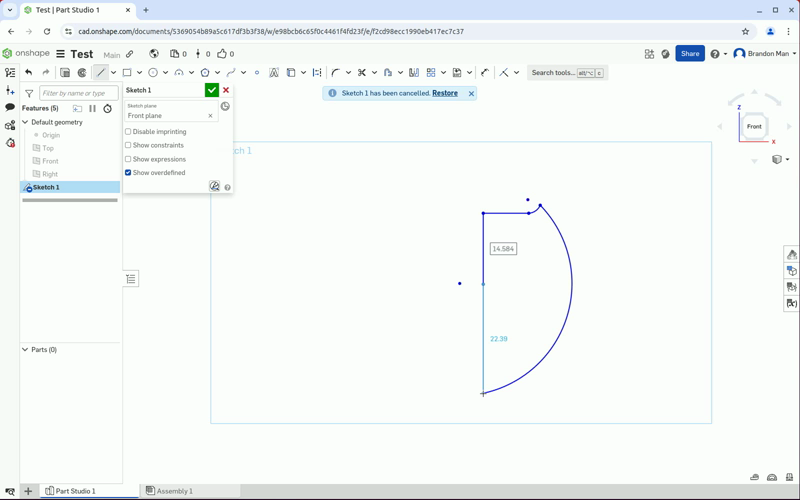
key(esc)
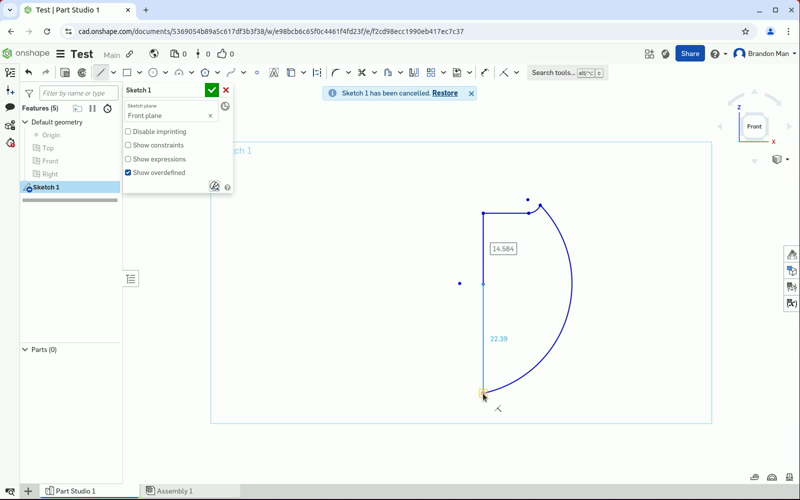
mouse_move(519, 258)
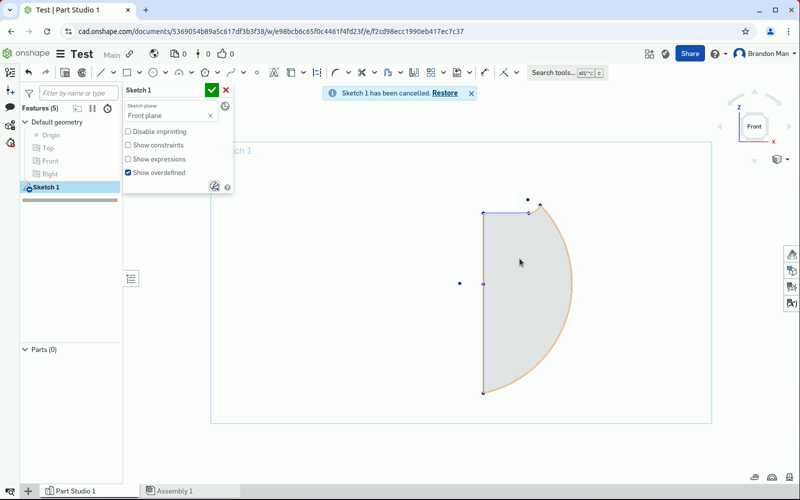
click(519, 258)
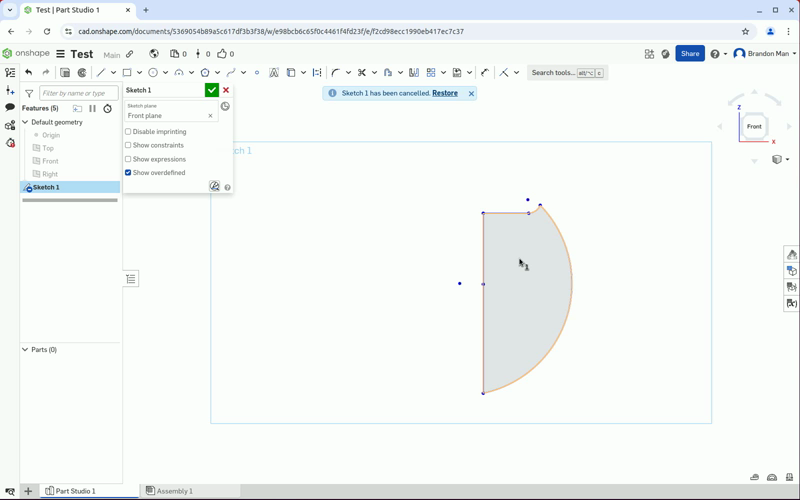
mouse_move(73, 352)
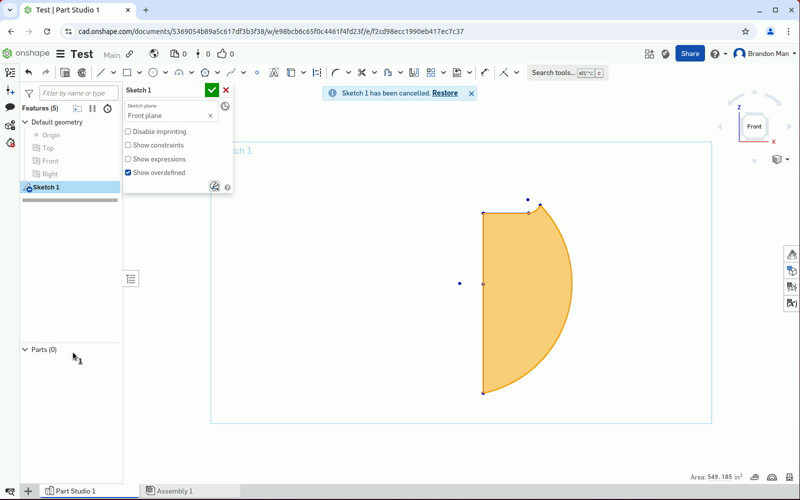
key(shift+y)
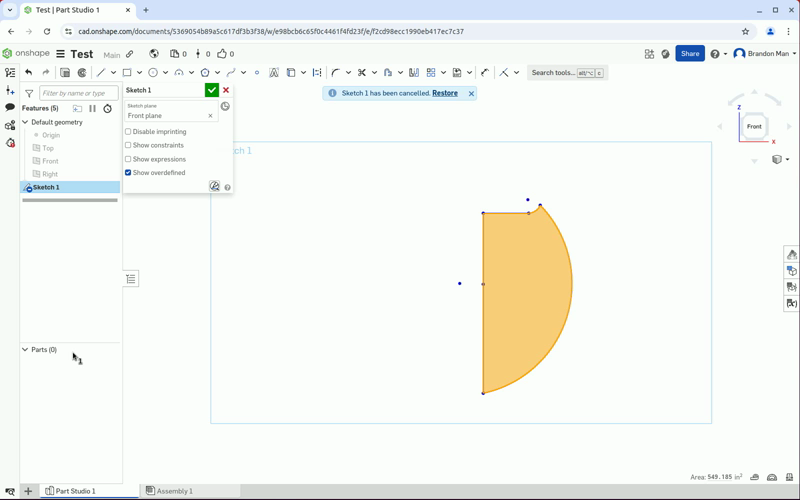
key(shift+e)
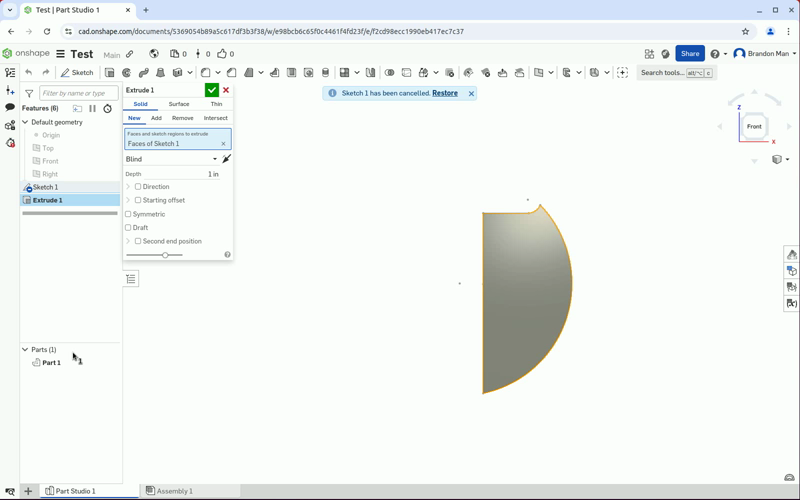
mouse_move(143, 106)
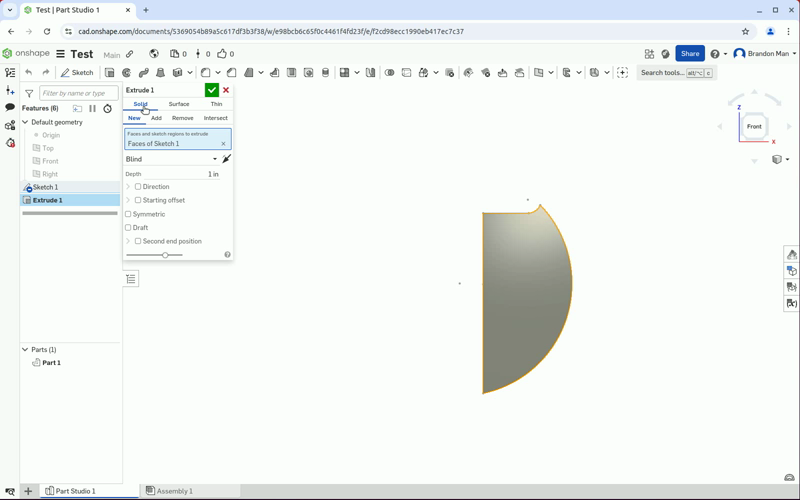
click(143, 106)
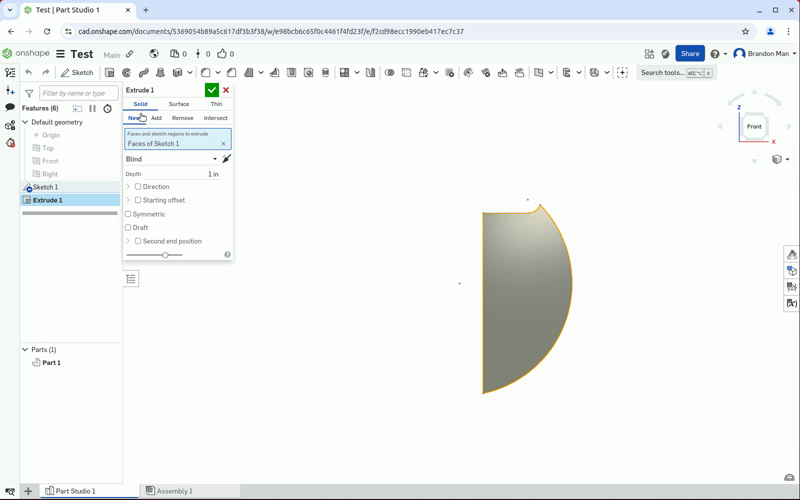
mouse_move(137, 120)
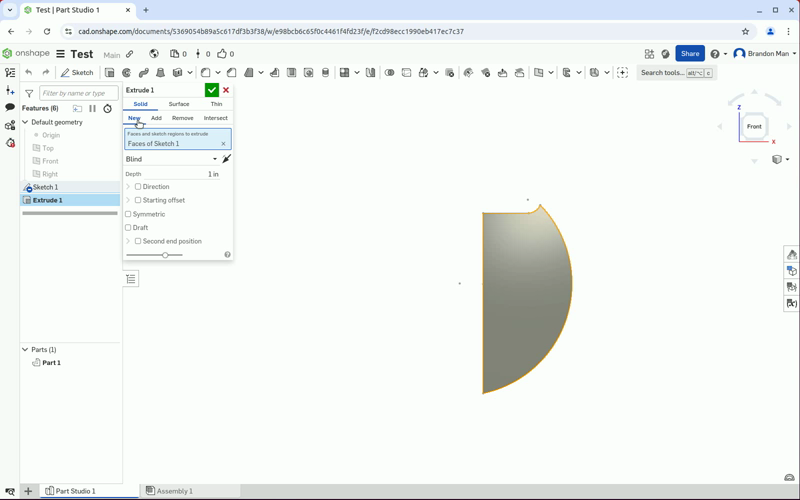
click(137, 120)
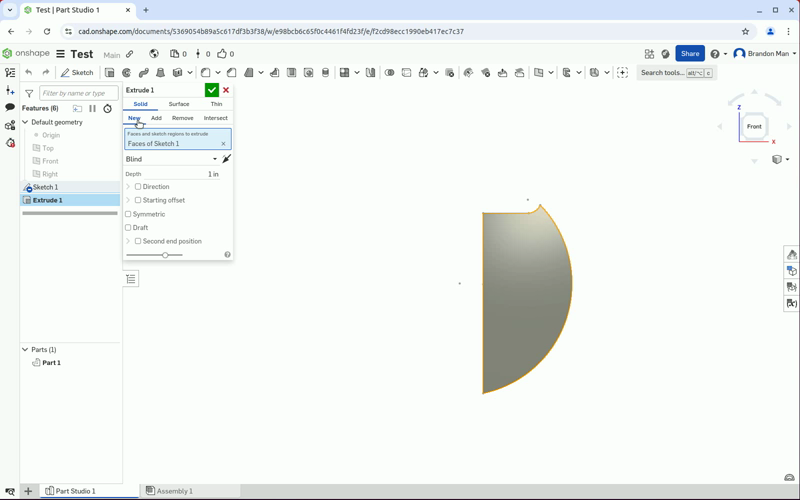
key(tab, 4)
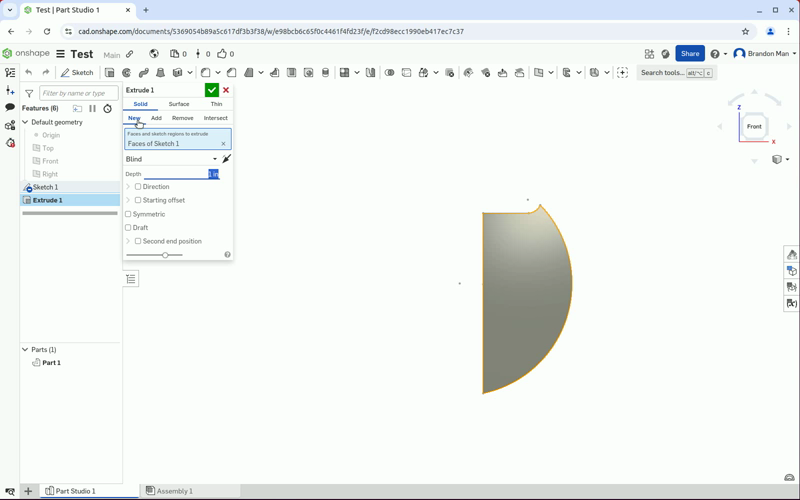
text(0.241)
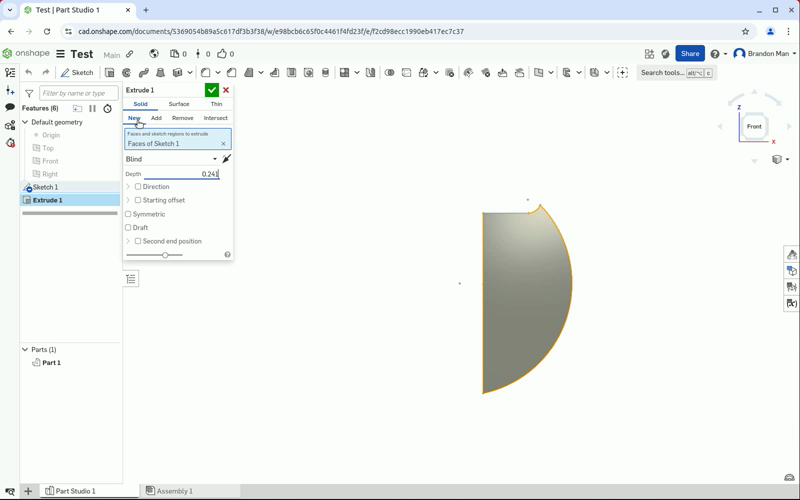
key(enter)
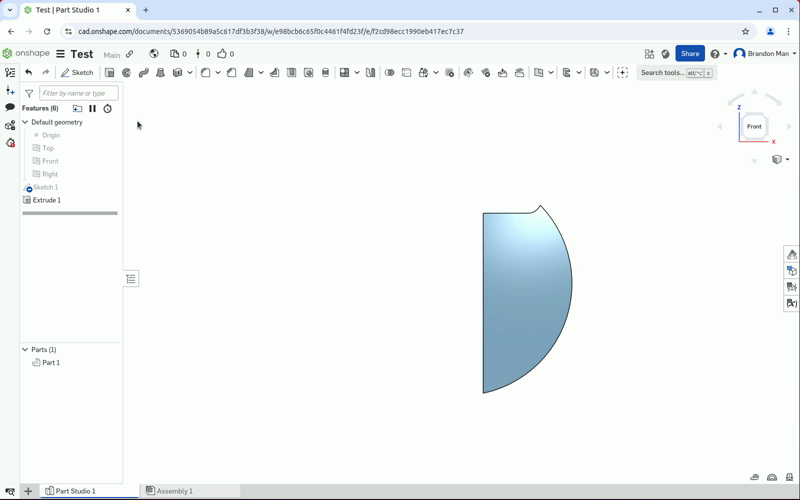
key(shift+h)
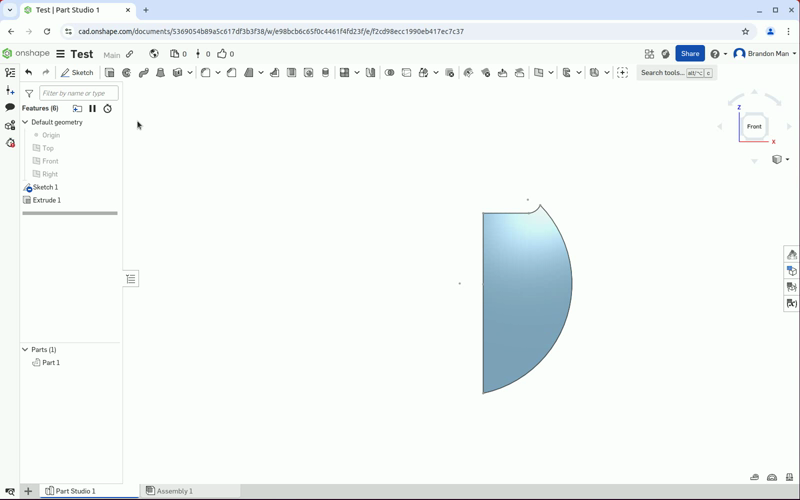
key(shift+h)
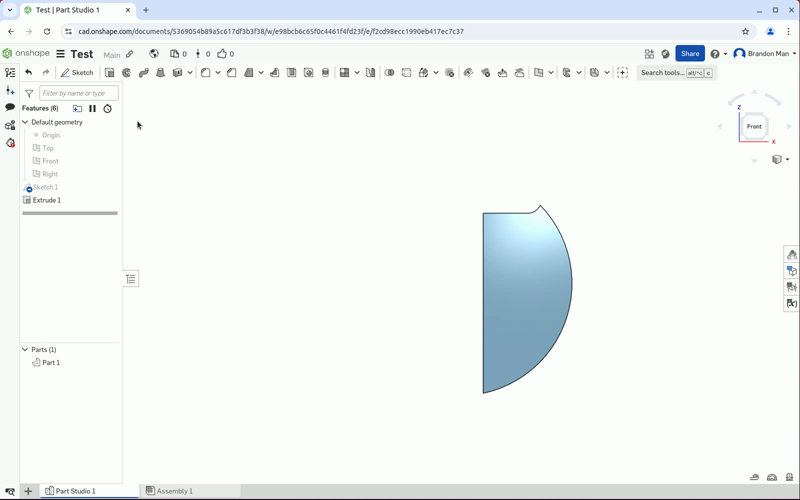
mouse_move(73, 189)
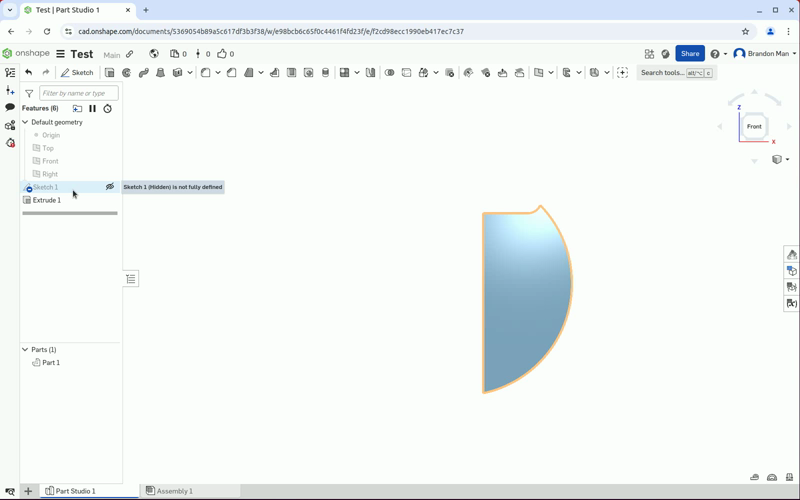
click(73, 189)
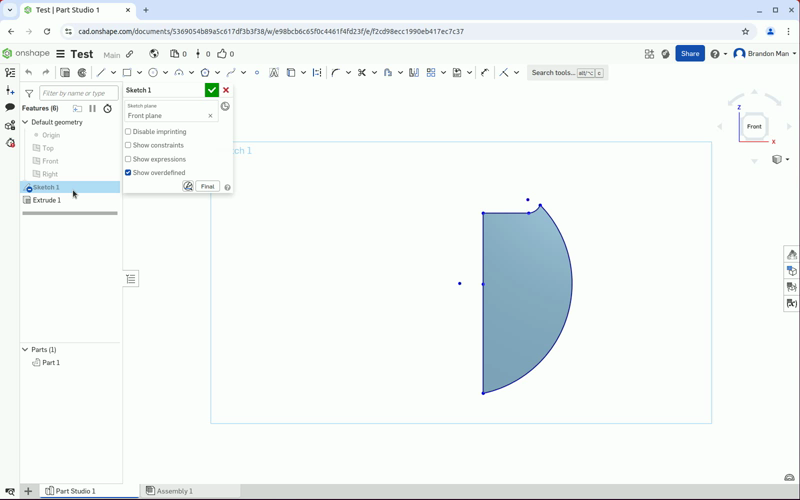
mouse_move(229, 92)
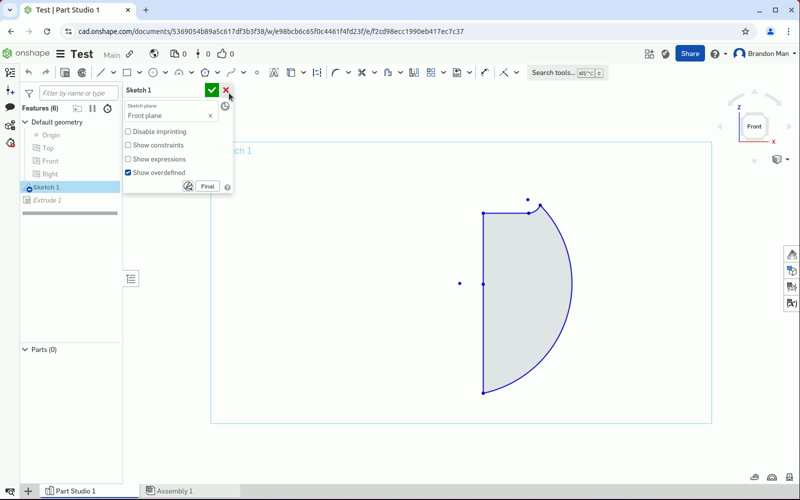
click(229, 92)
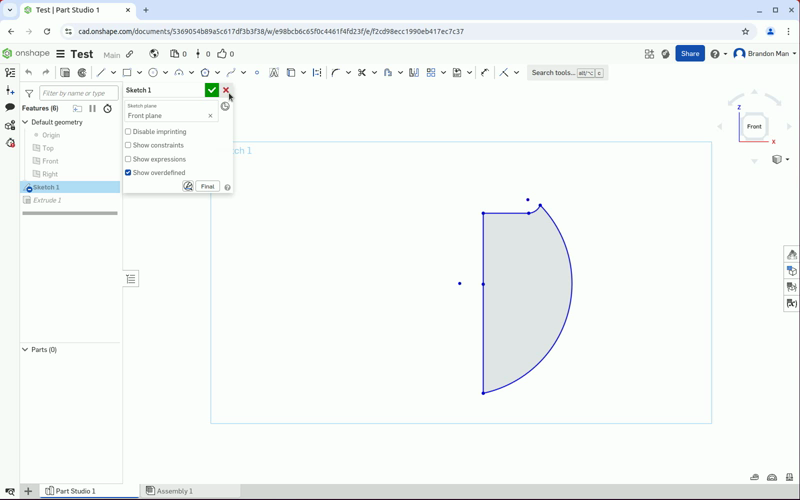
key(shift+s)
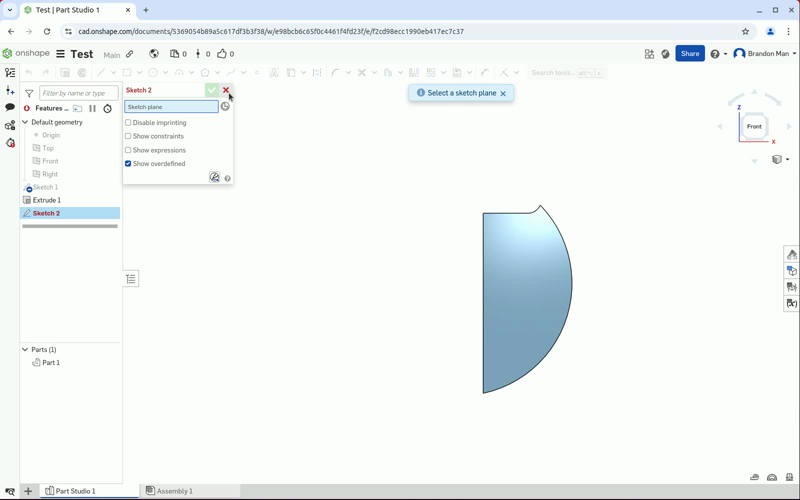
mouse_move(73, 163)
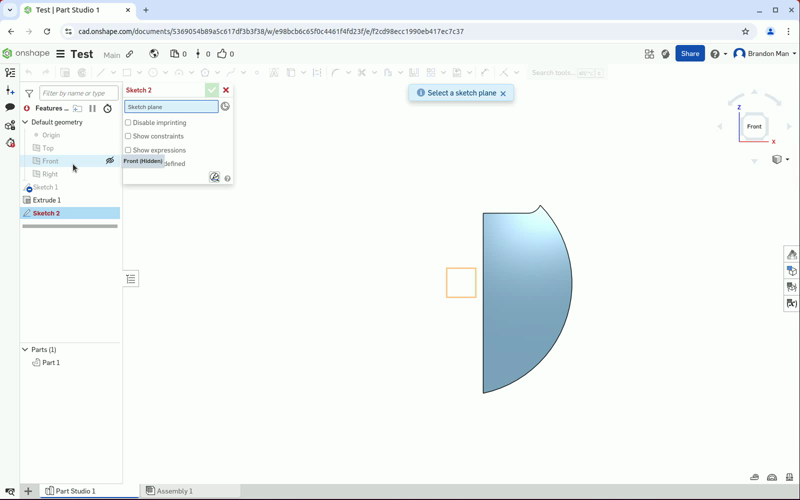
click(73, 163)
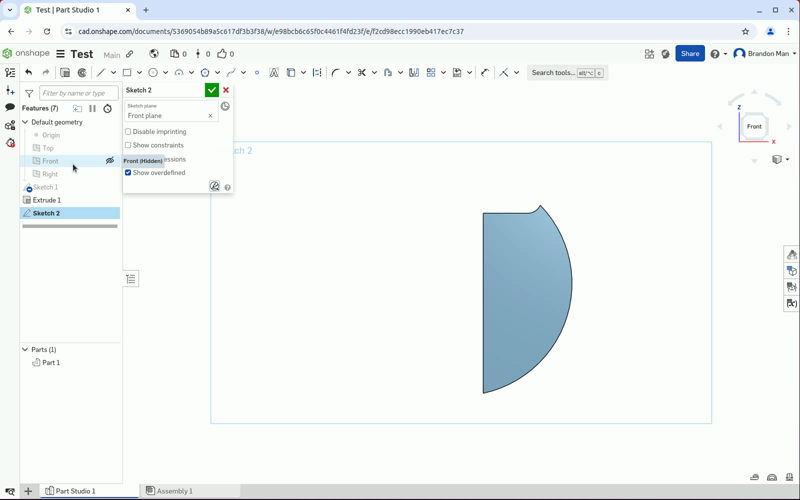
mouse_move(73, 352)
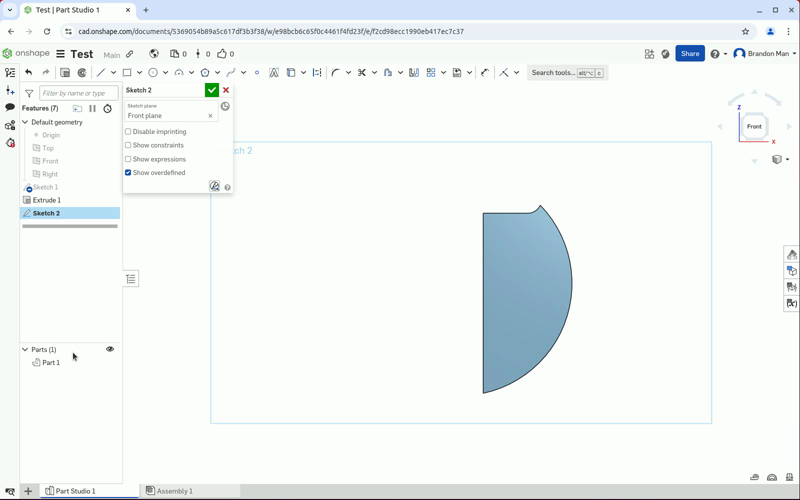
key(y)
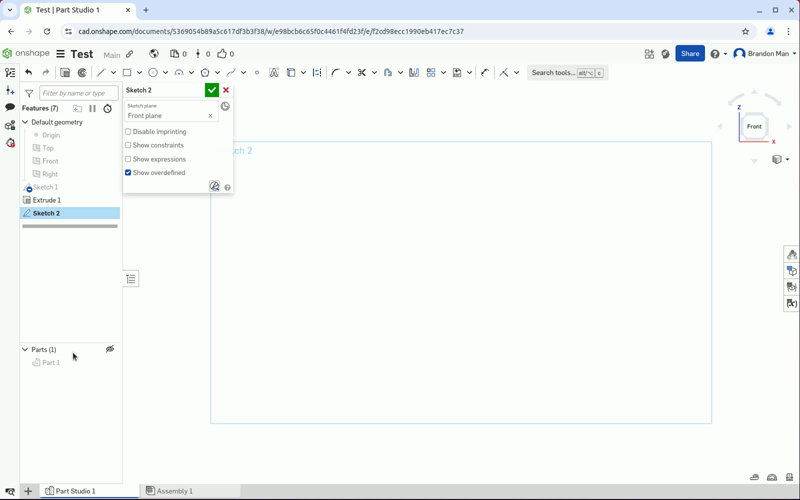
key(a)
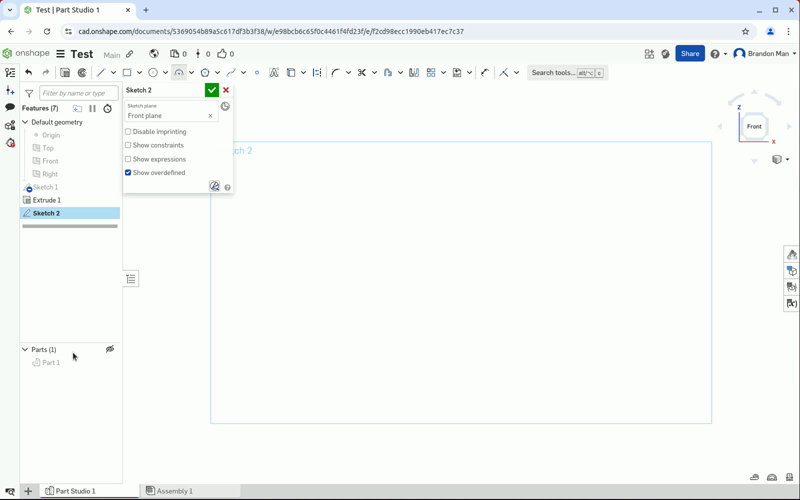
key_down(shift)
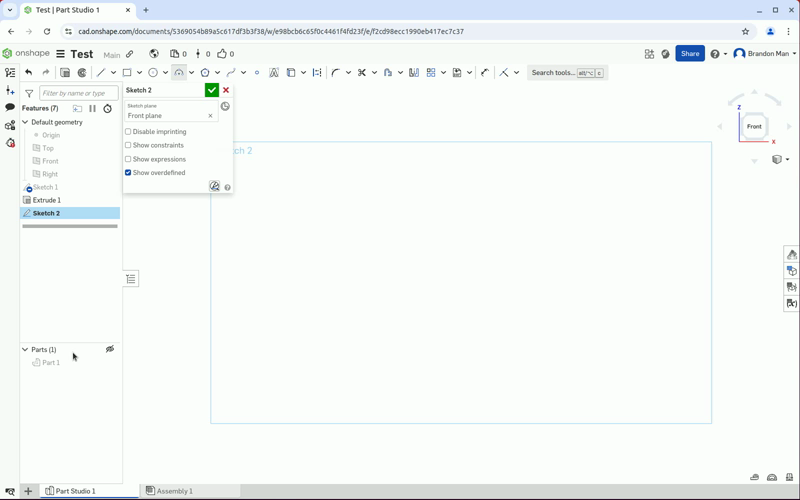
mouse_move(372, 212)
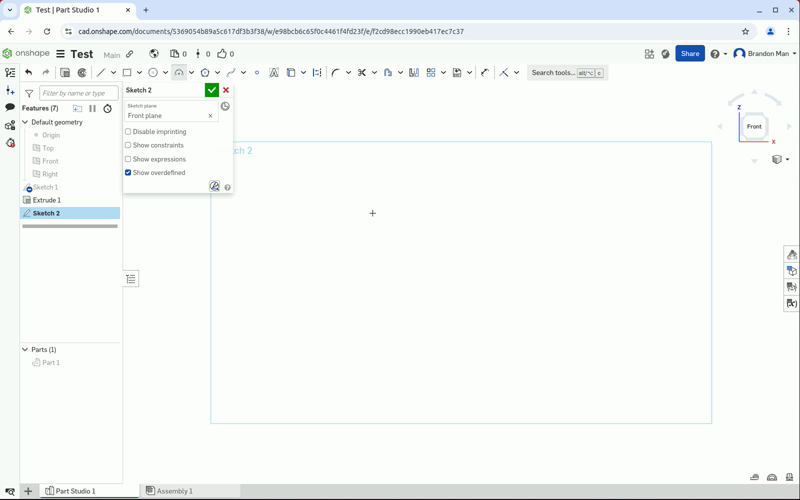
click(372, 212)
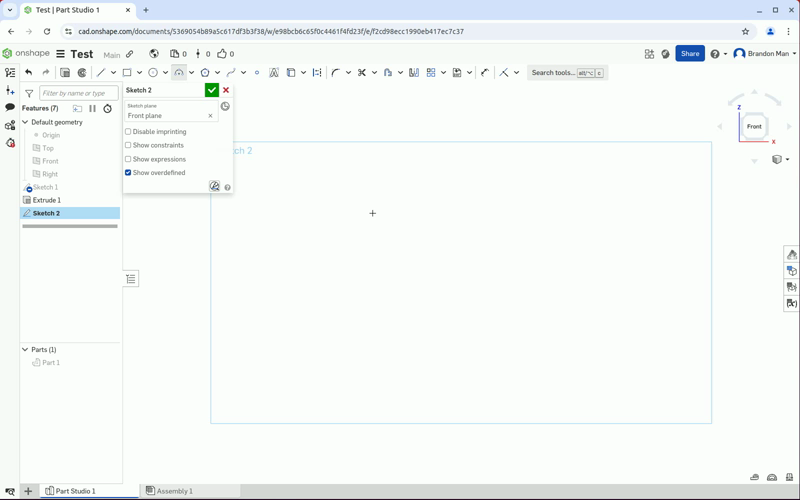
key_up(shift)
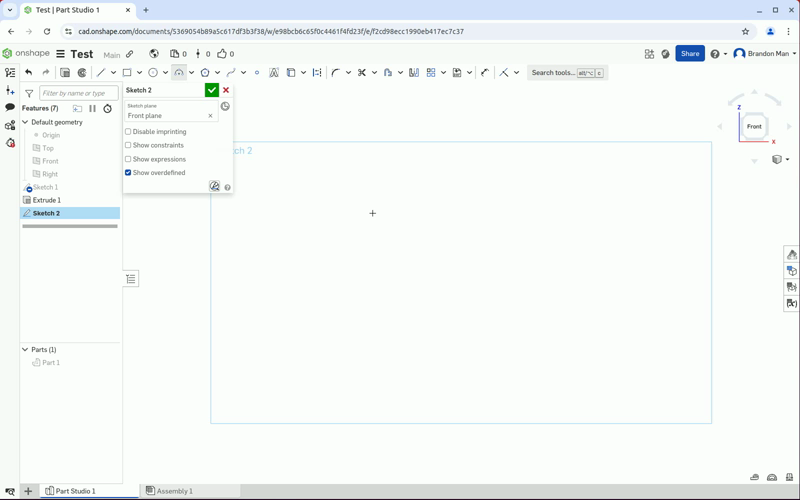
key_down(shift)
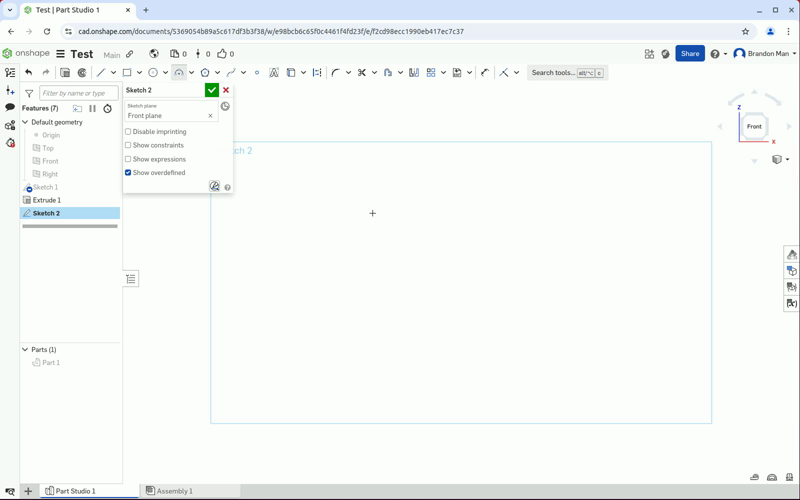
mouse_move(433, 391)
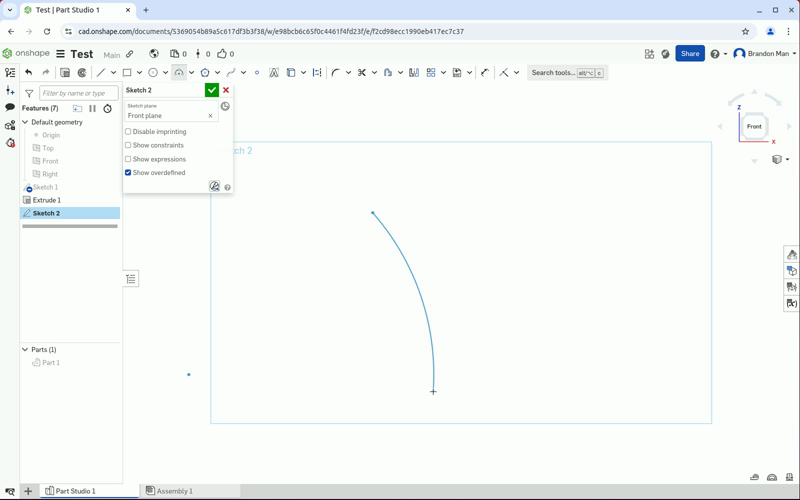
click(433, 391)
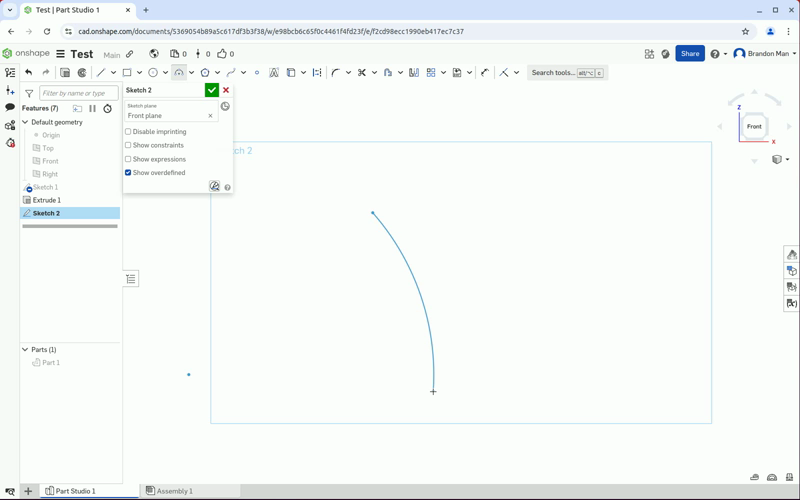
mouse_move(354, 318)
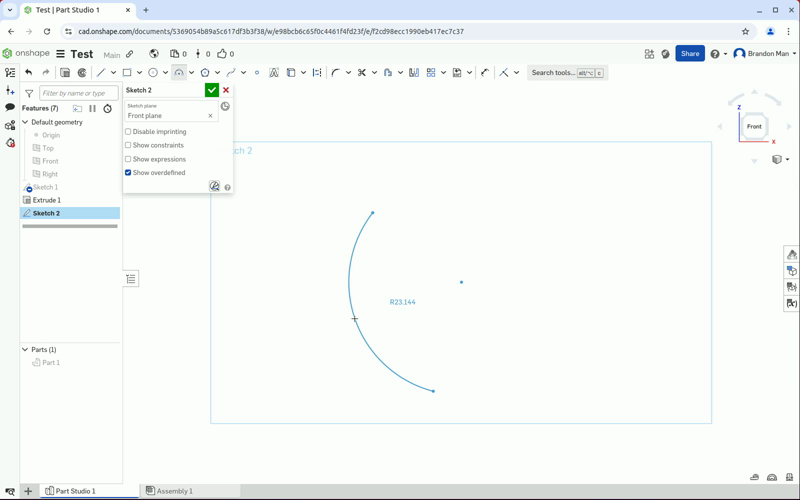
click(354, 318)
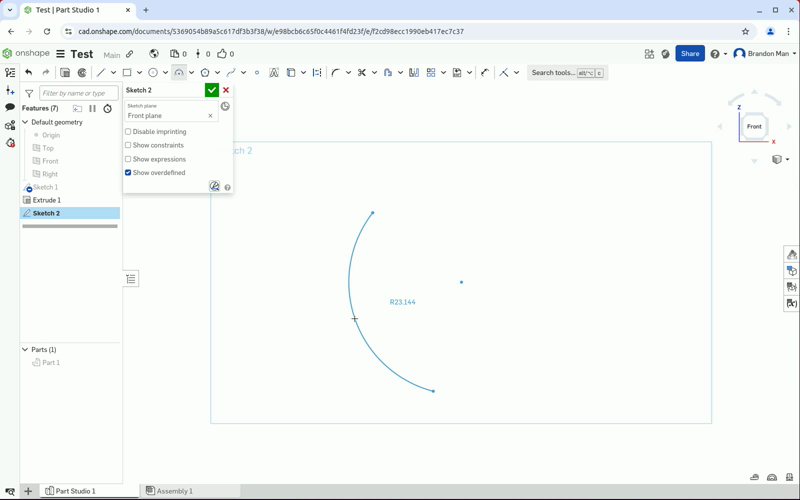
key_up(shift)
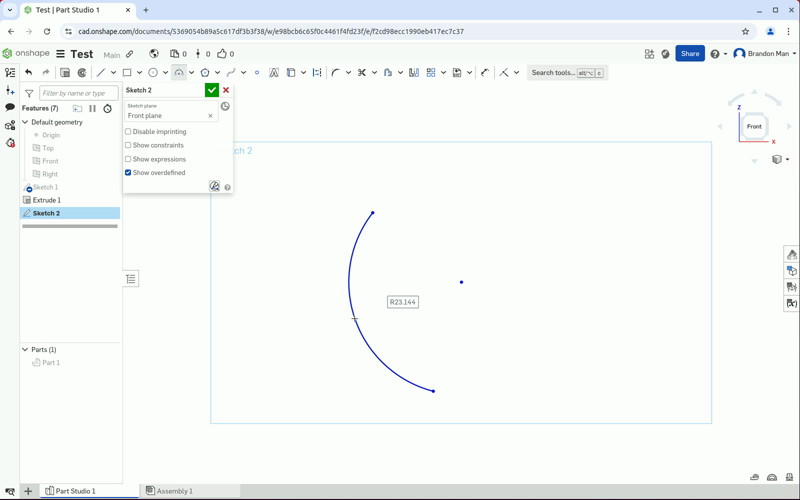
key(esc)
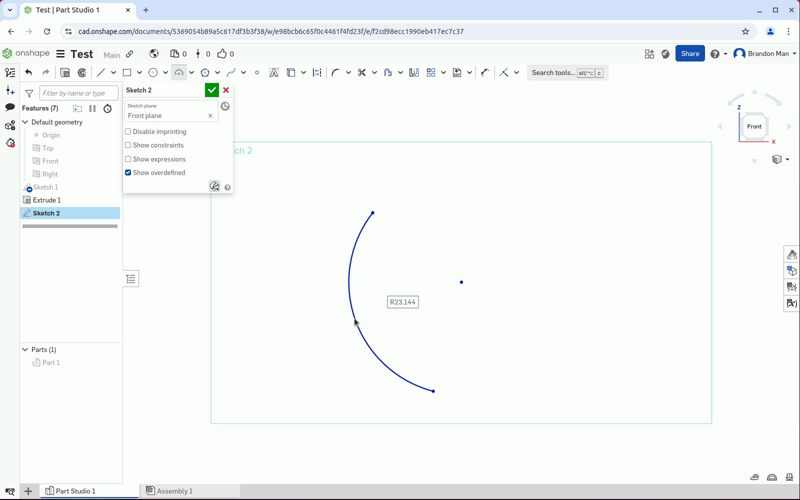
key(l)
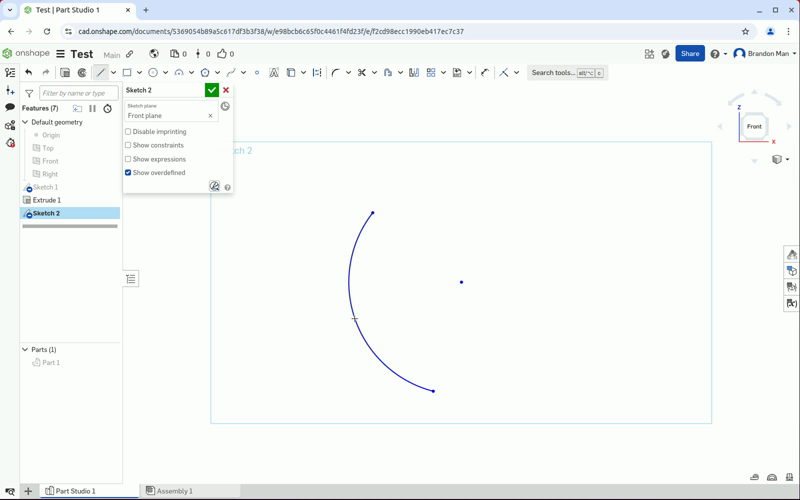
mouse_move(433, 391)
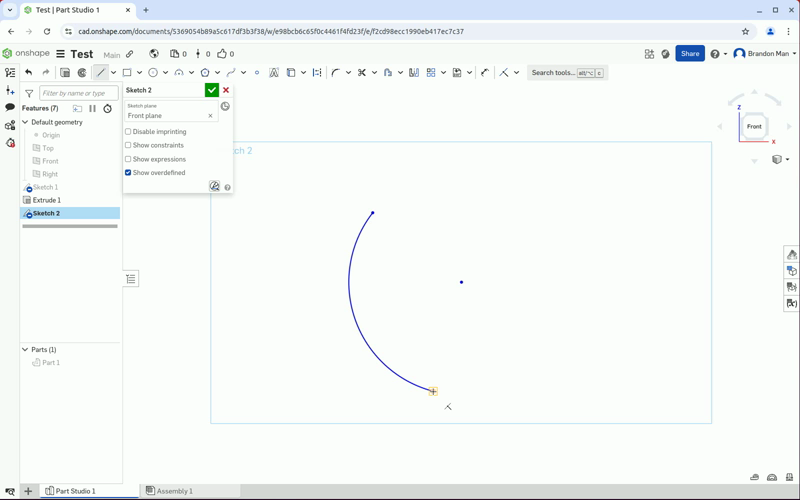
click(433, 391)
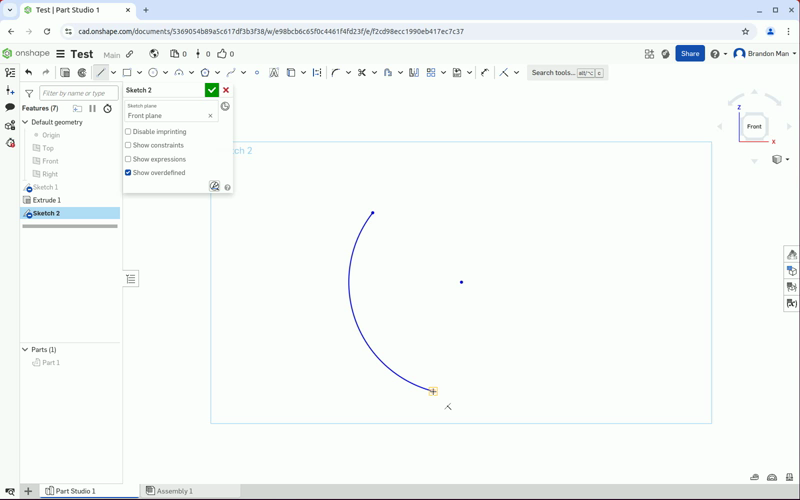
key_down(shift)
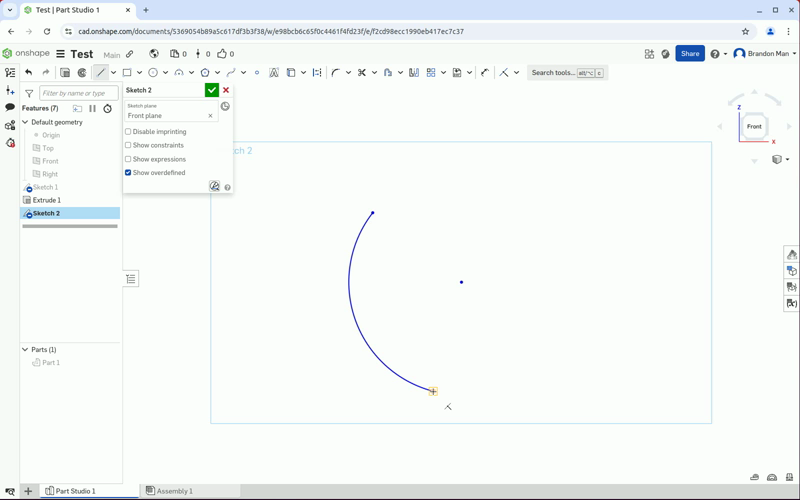
mouse_move(433, 282)
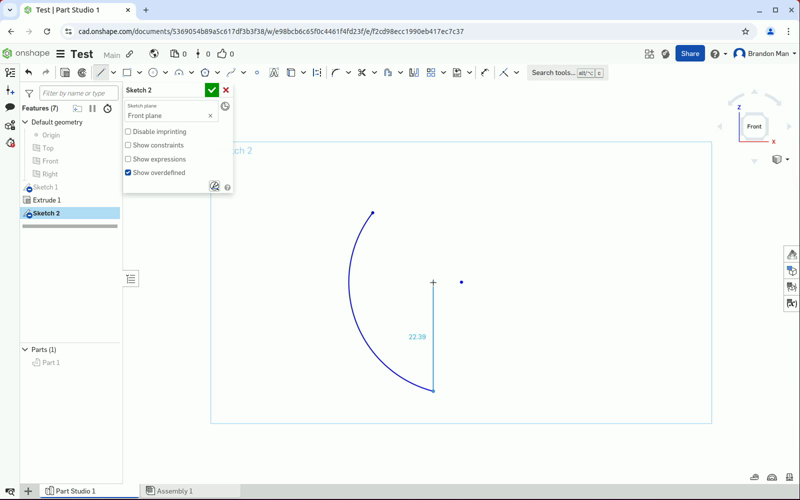
click(433, 282)
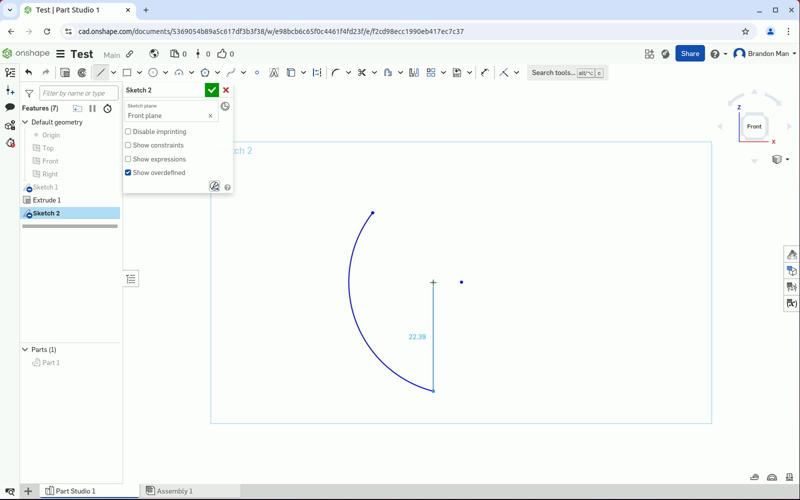
key_up(shift)
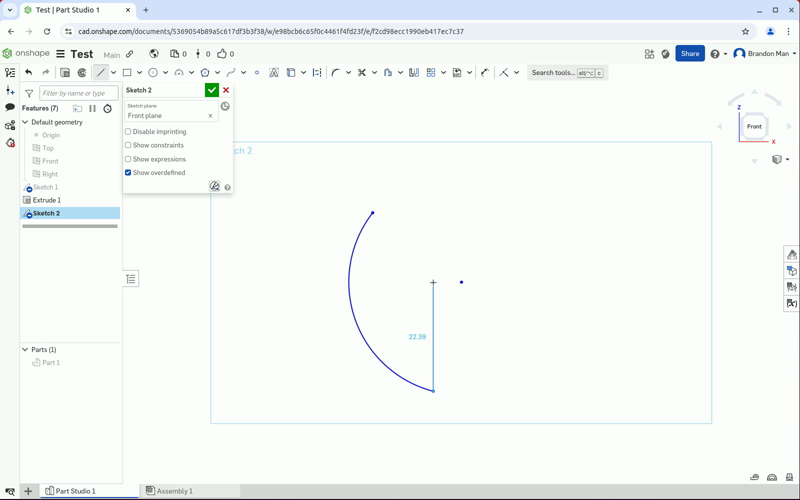
key_down(shift)
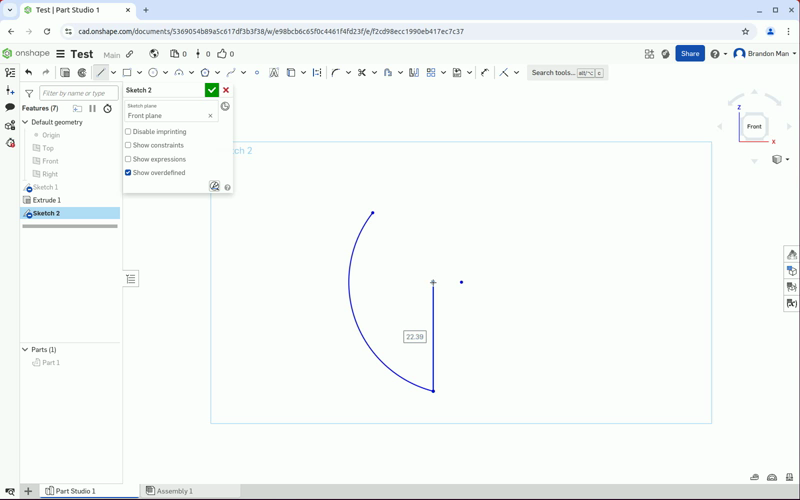
mouse_move(433, 212)
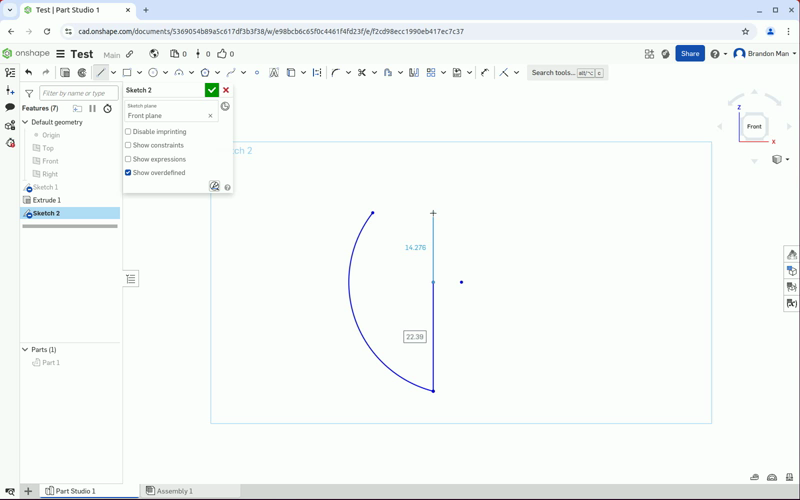
click(433, 212)
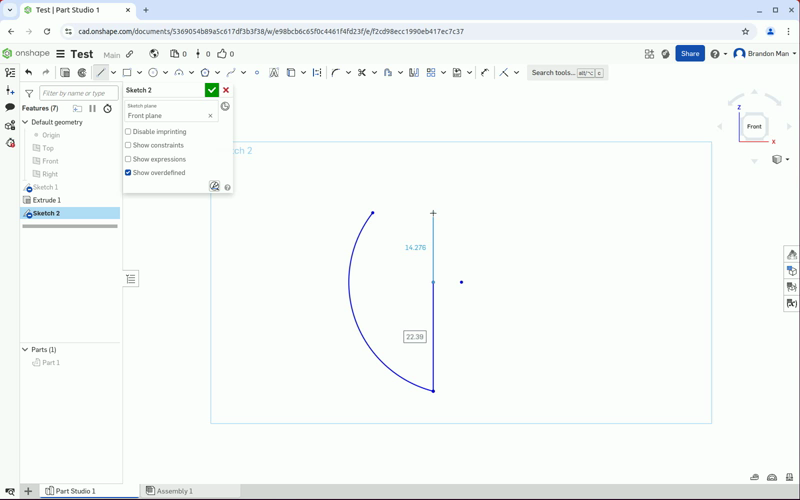
key_up(shift)
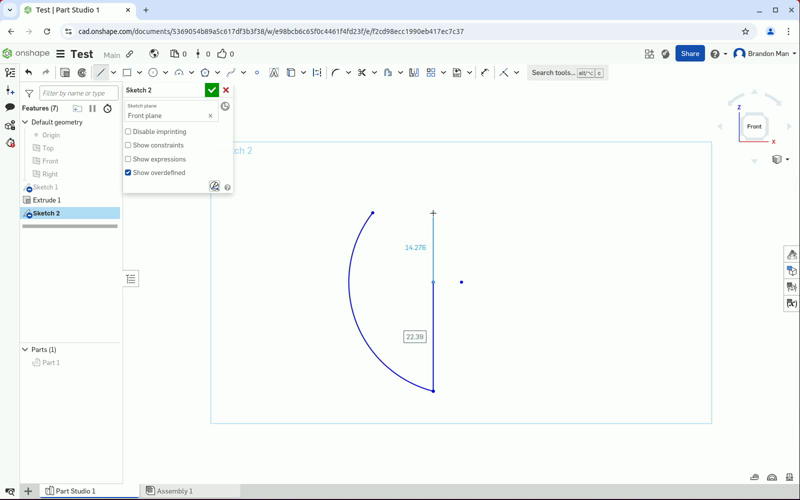
key_down(shift)
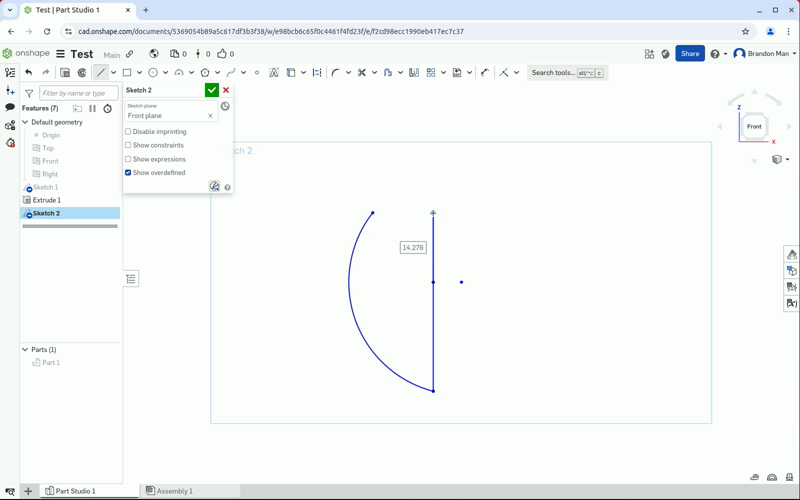
mouse_move(372, 212)
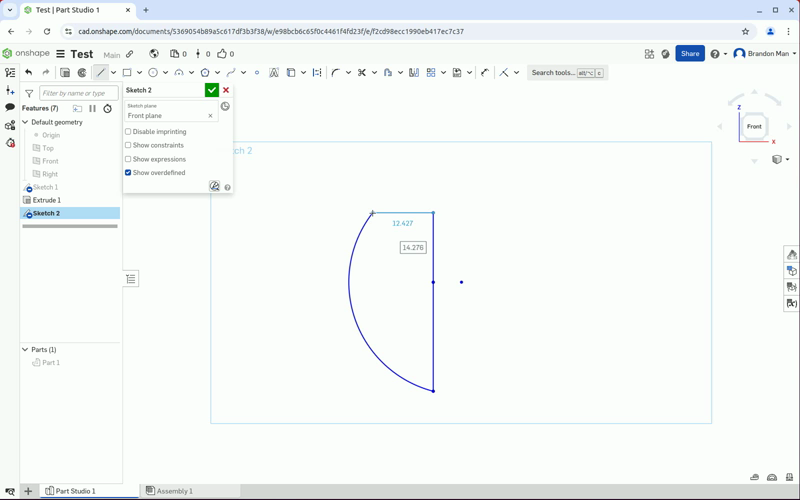
key_up(shift)
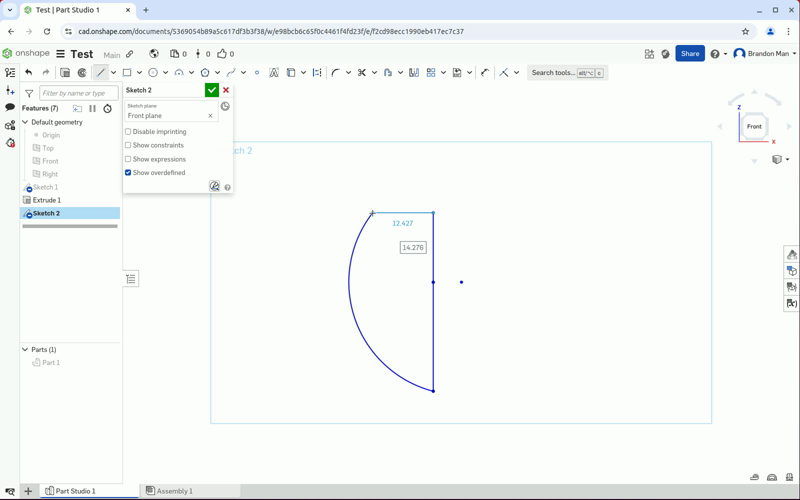
click(372, 212)
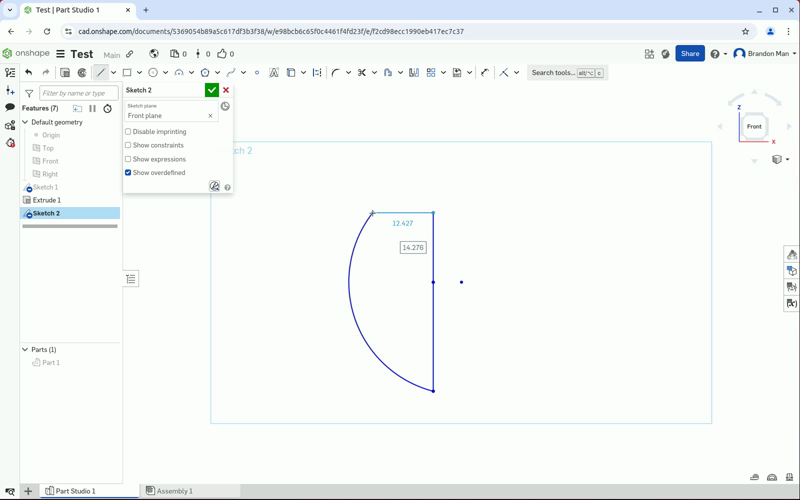
key(esc)
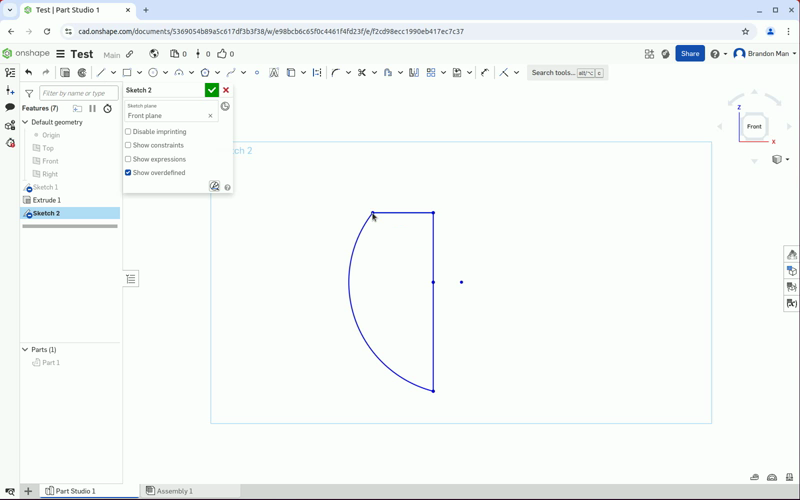
mouse_move(408, 273)
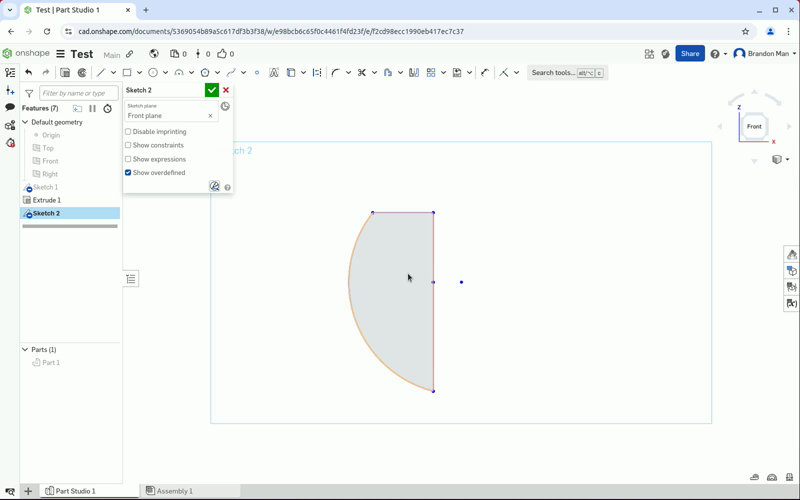
click(408, 273)
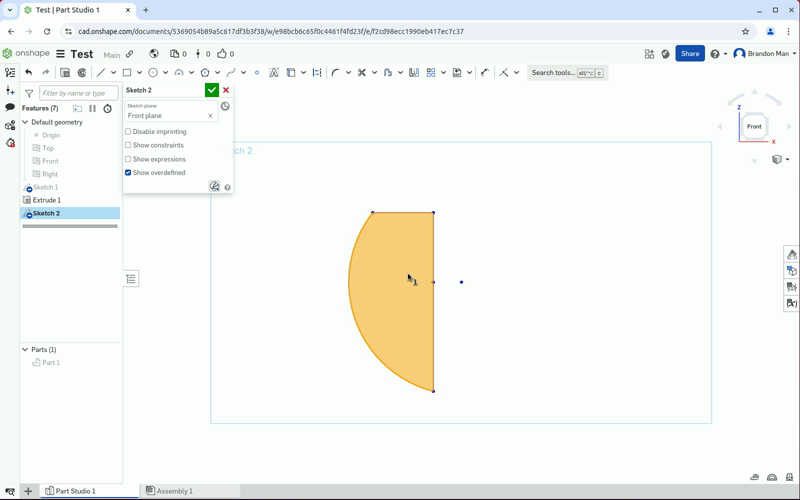
mouse_move(73, 352)
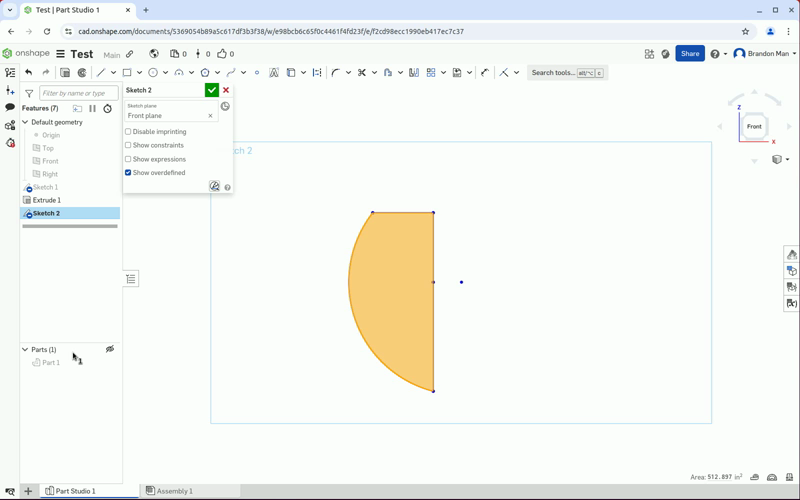
key(shift+y)
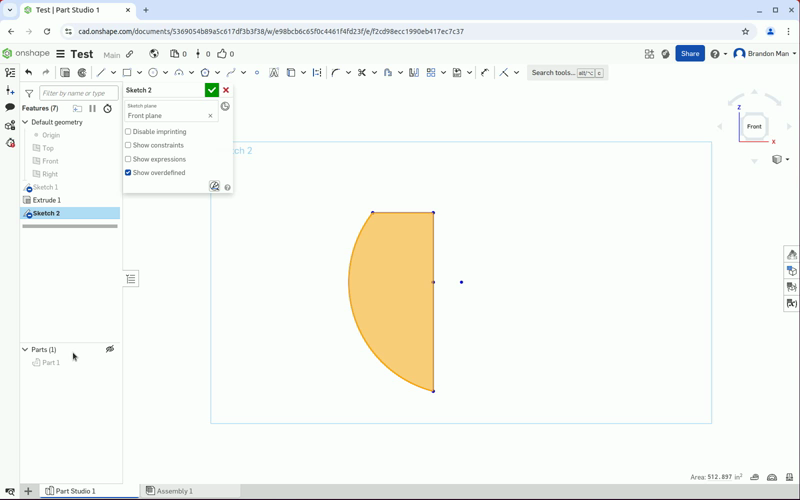
key(shift+e)
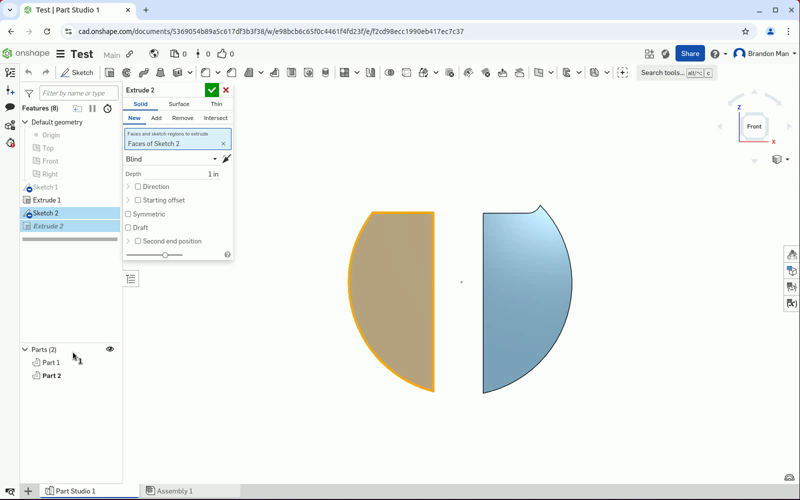
mouse_move(143, 106)
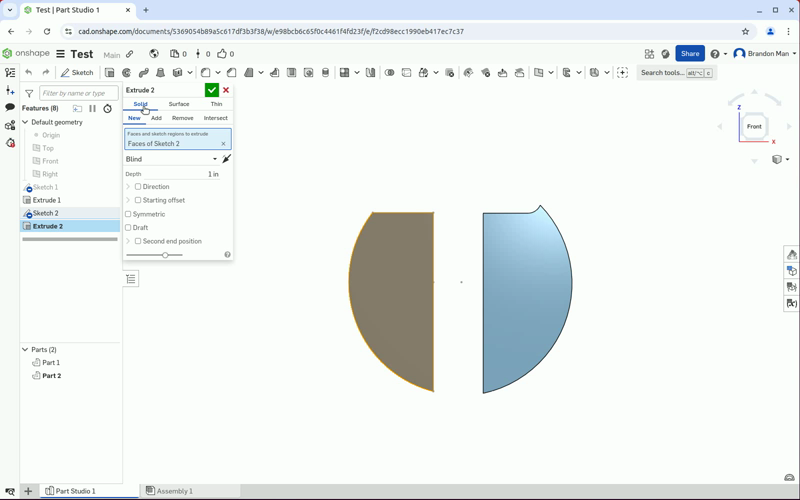
click(143, 106)
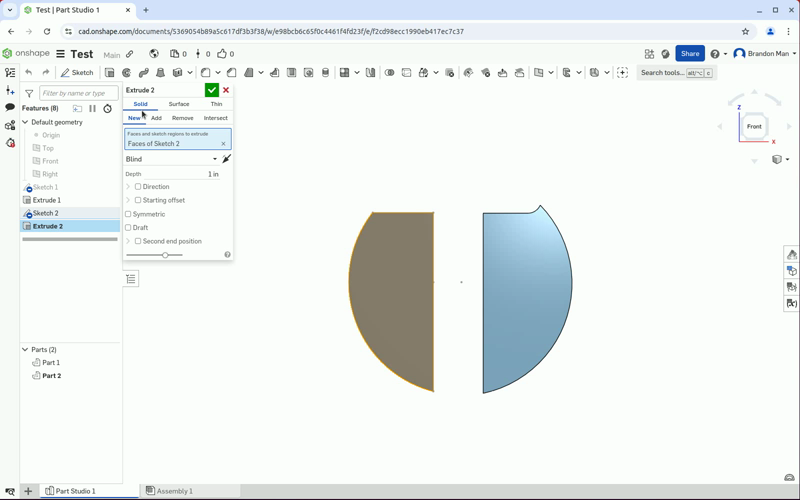
mouse_move(137, 120)
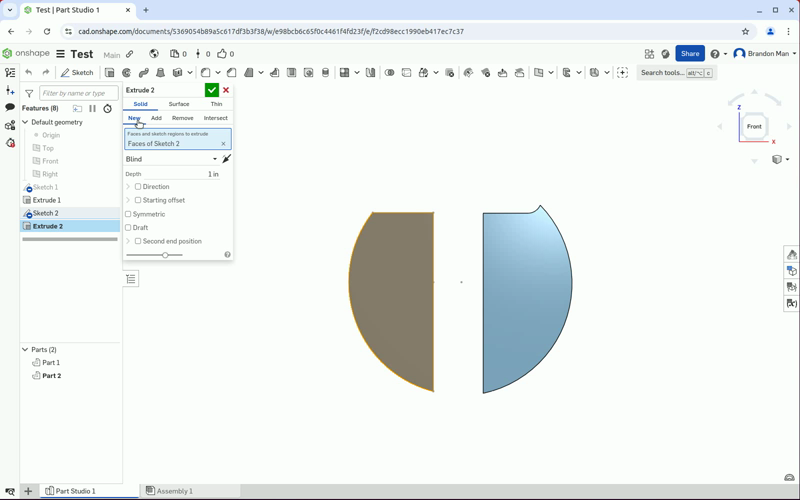
click(137, 120)
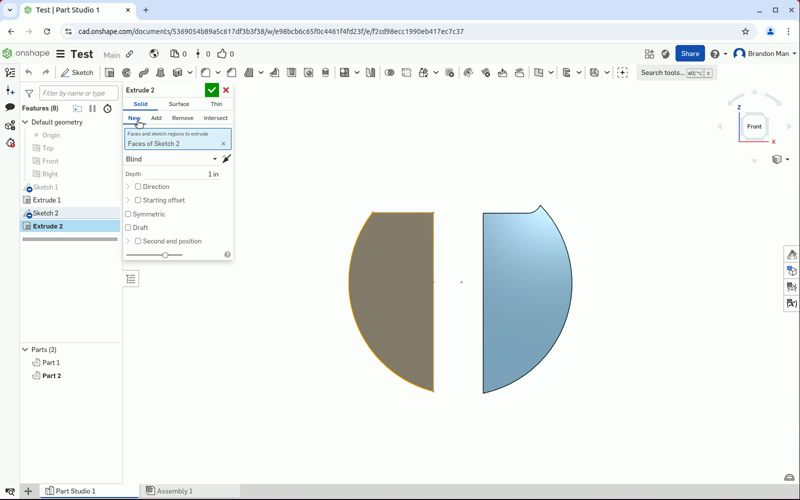
key(tab, 4)
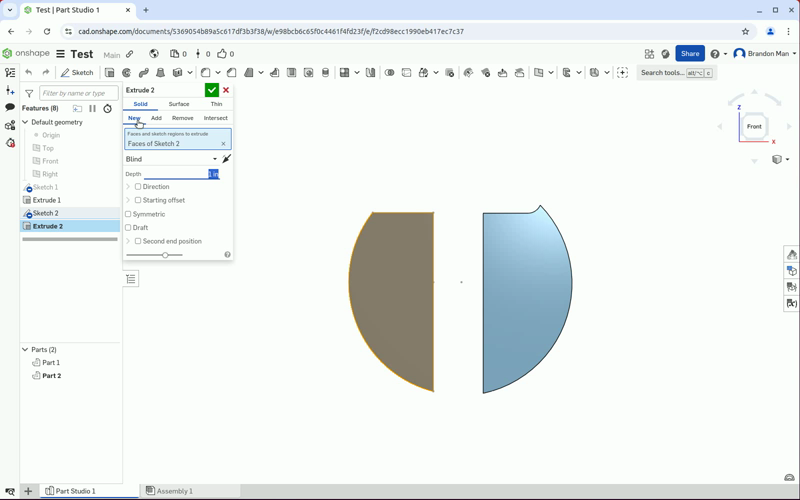
text(0.241)
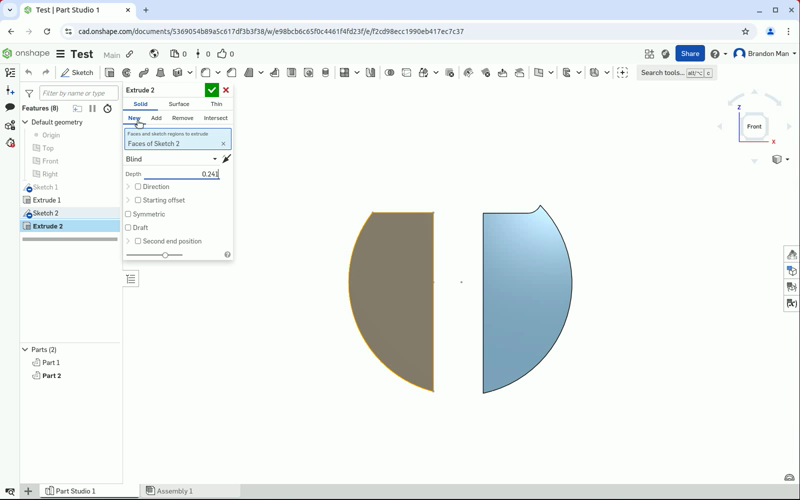
key(enter)
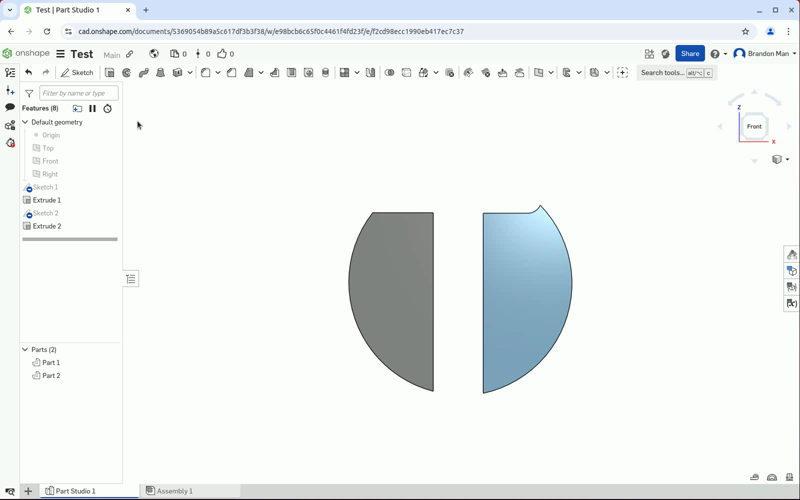
key(shift+h)
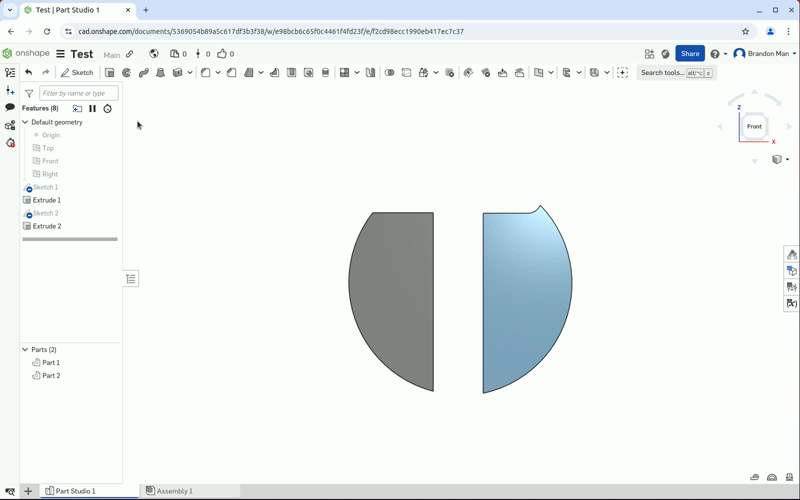
key(shift+h)
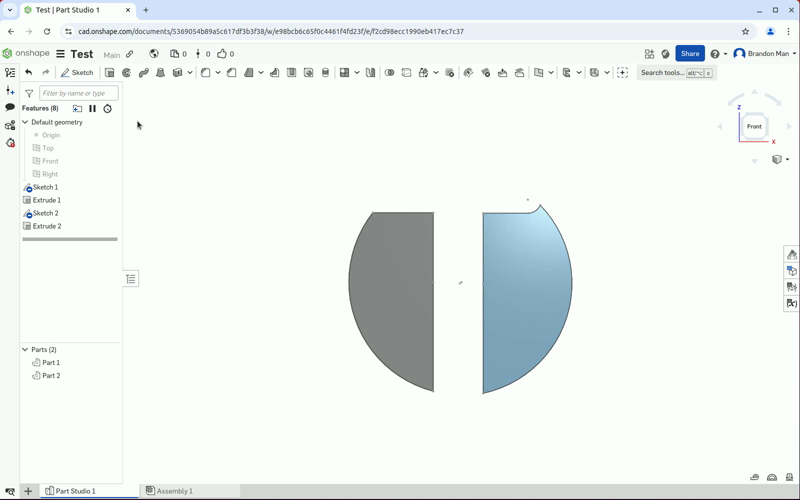
key(shift+7)
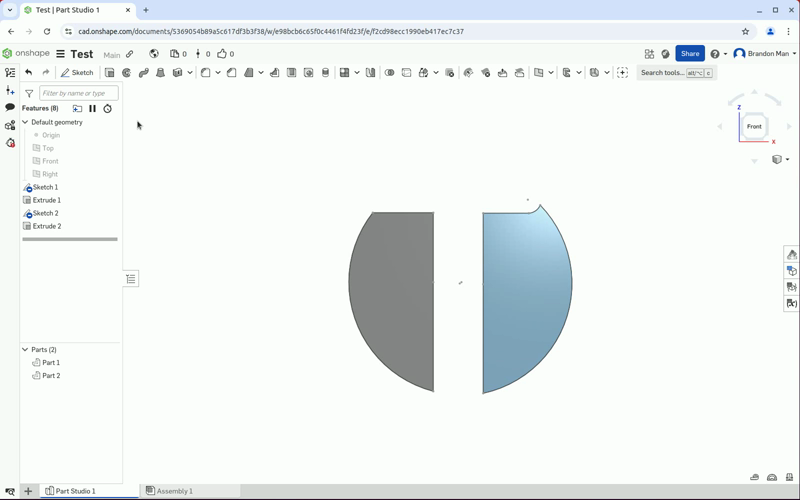
key(left, 2)
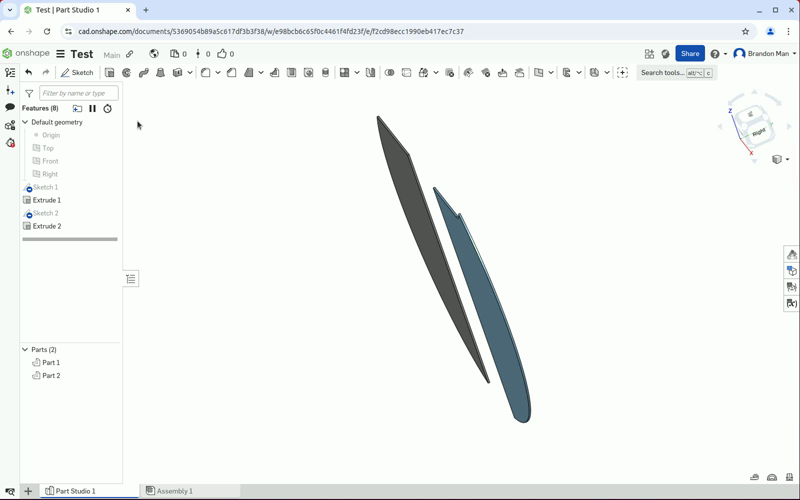
key(down, 2)
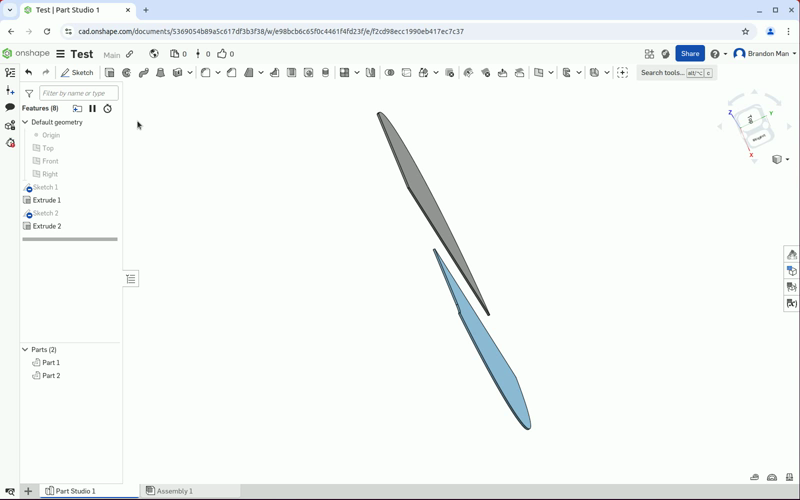
key(up, 2)
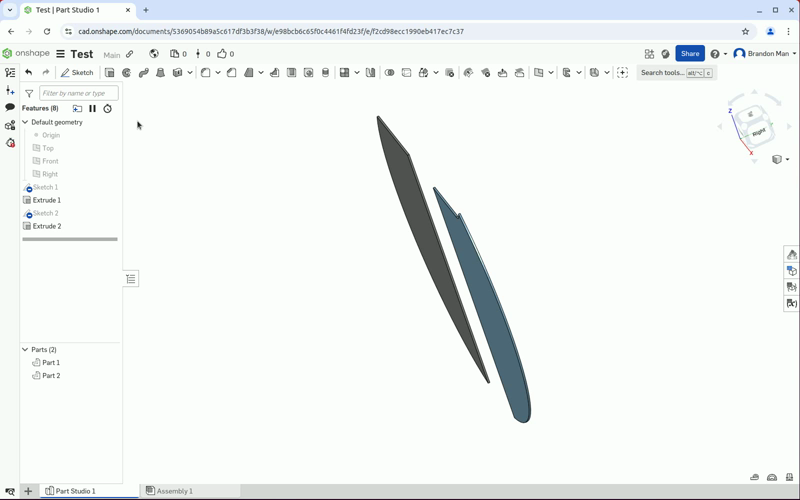
key(right, 2)
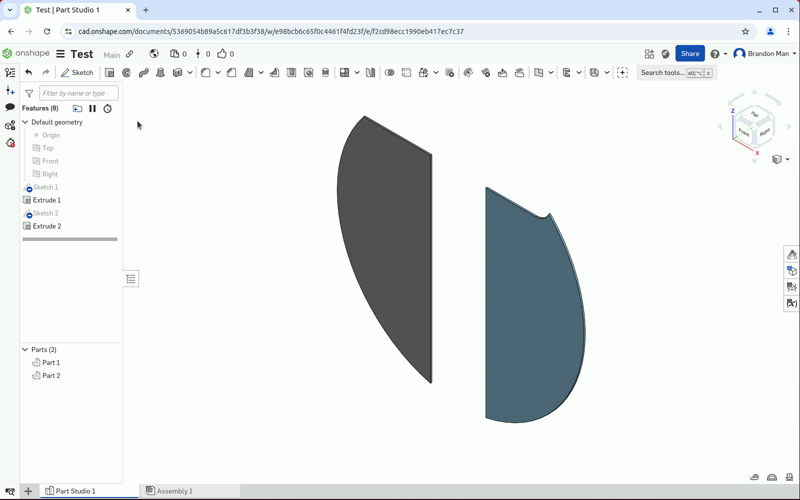
mouse_move(73, 189)
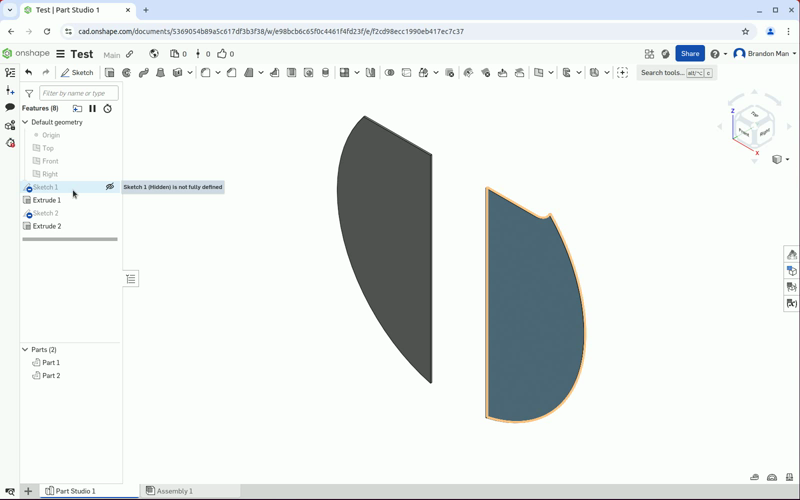
click(73, 189)